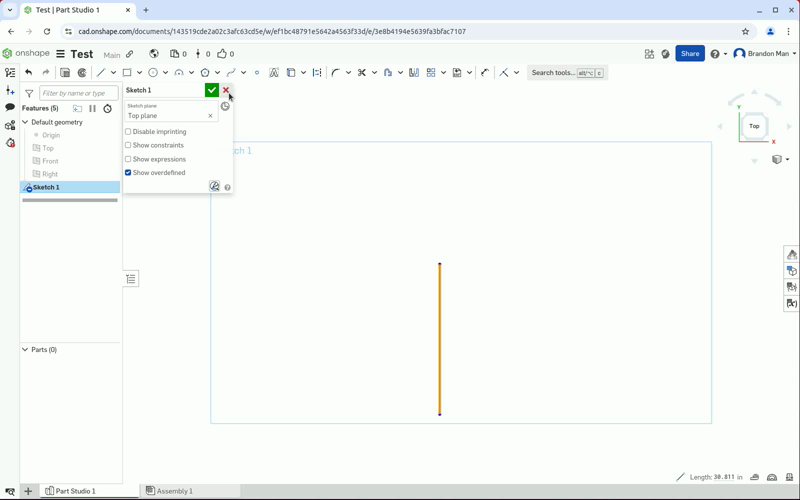
key(shift+h)
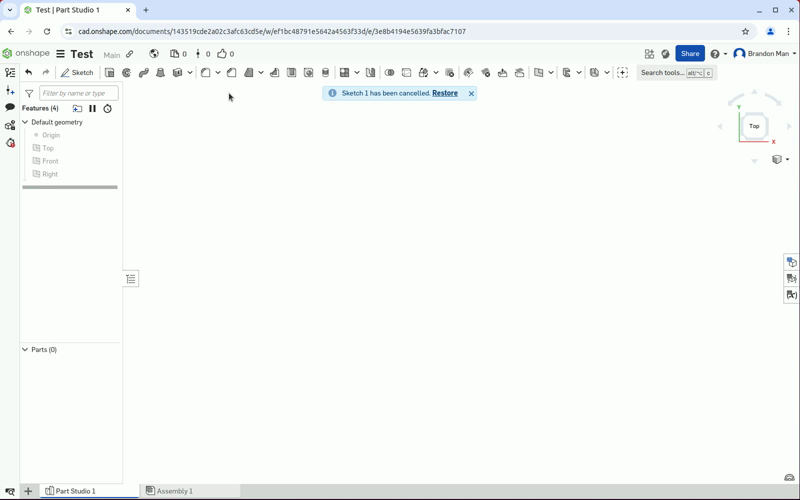
mouse_move(73, 352)
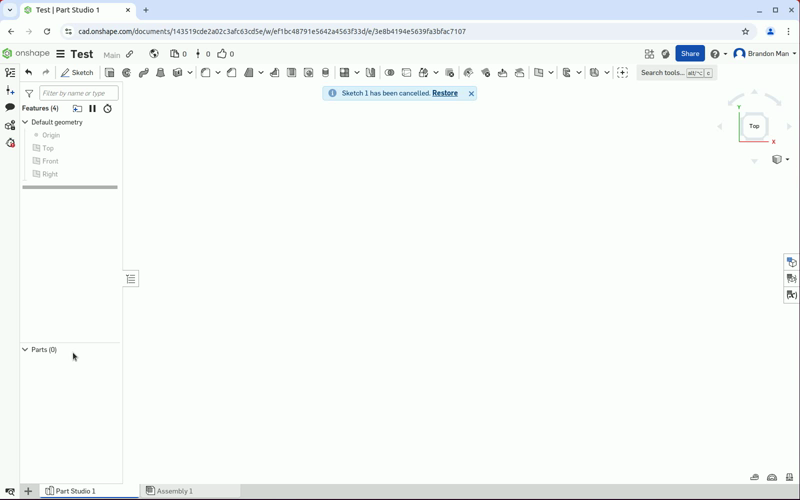
key(y)
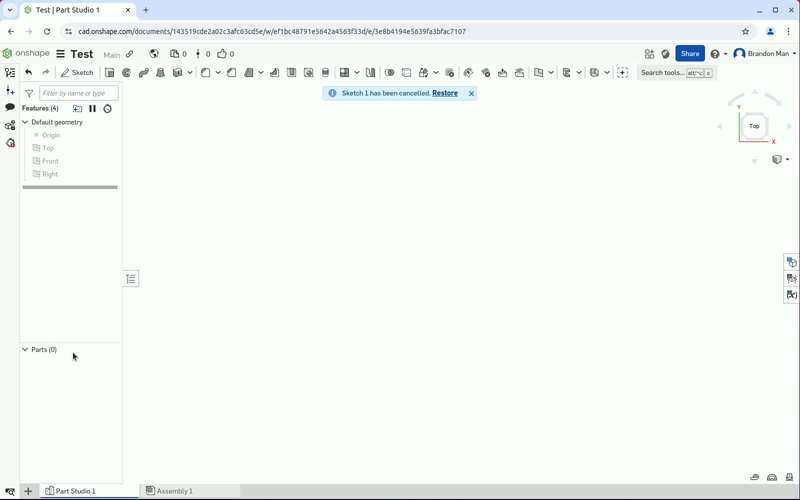
key(shift+p)
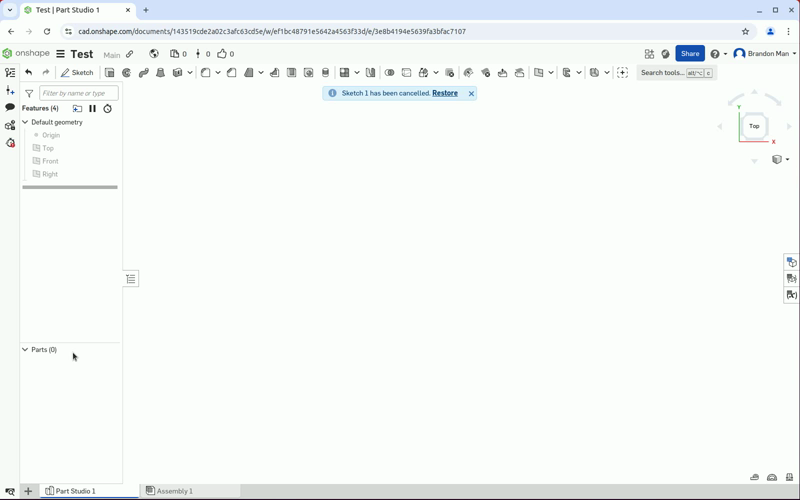
key(space)
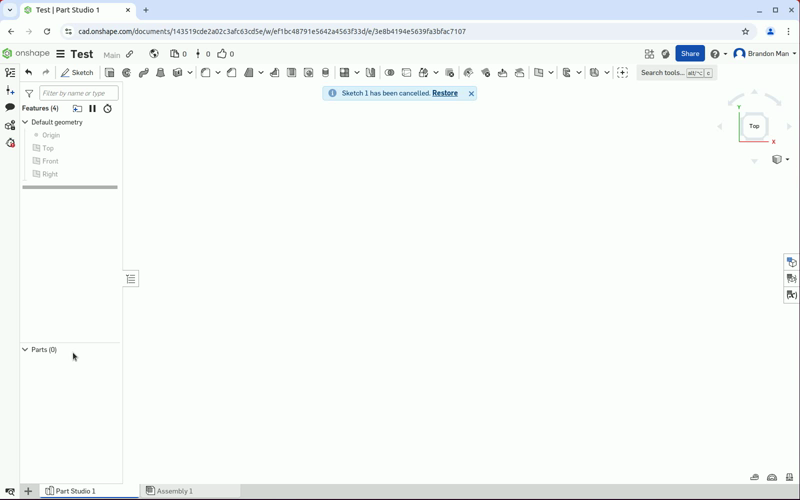
key_down(shift)
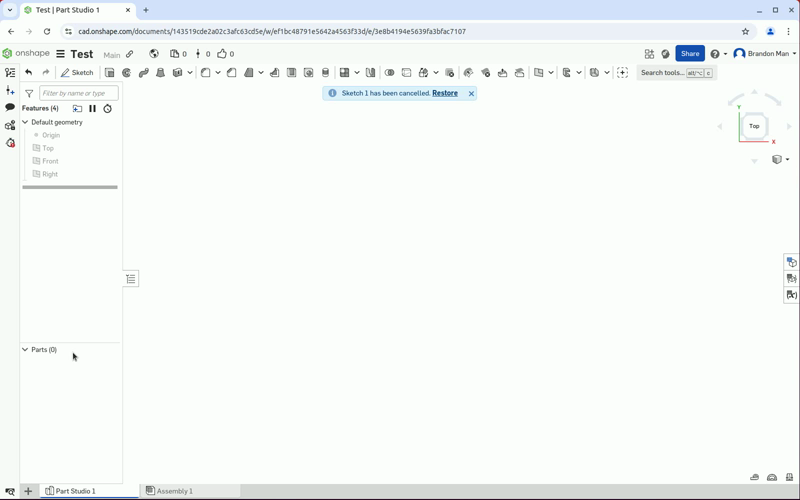
key(up)
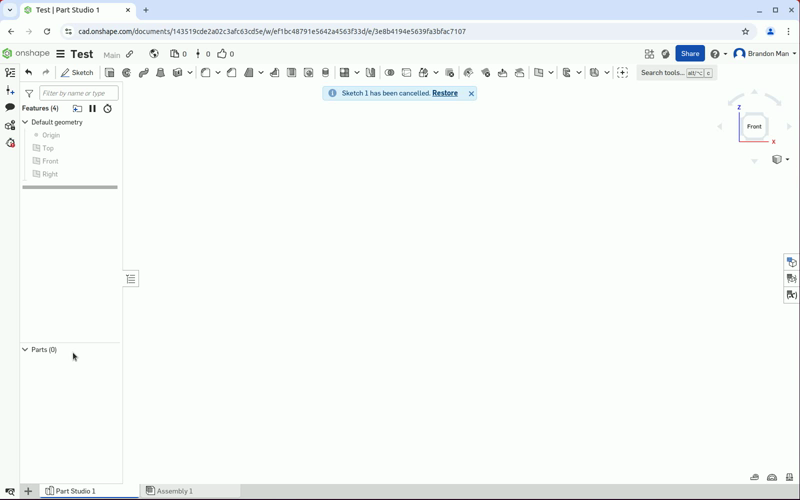
key_up(shift)
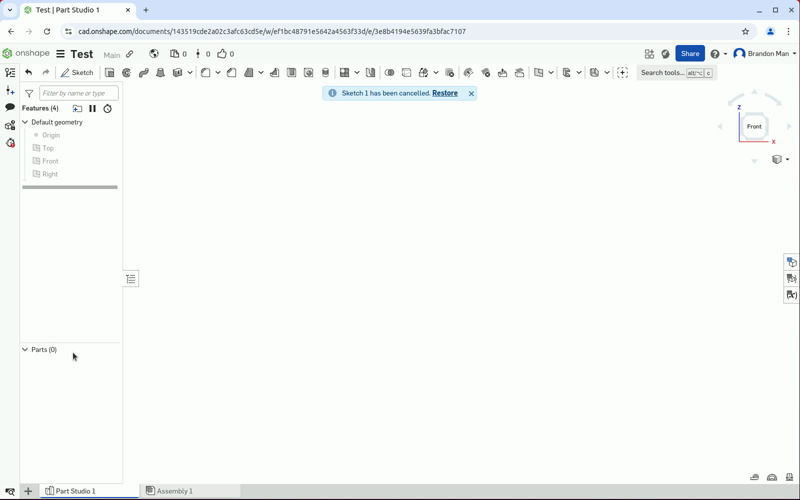
mouse_move(73, 352)
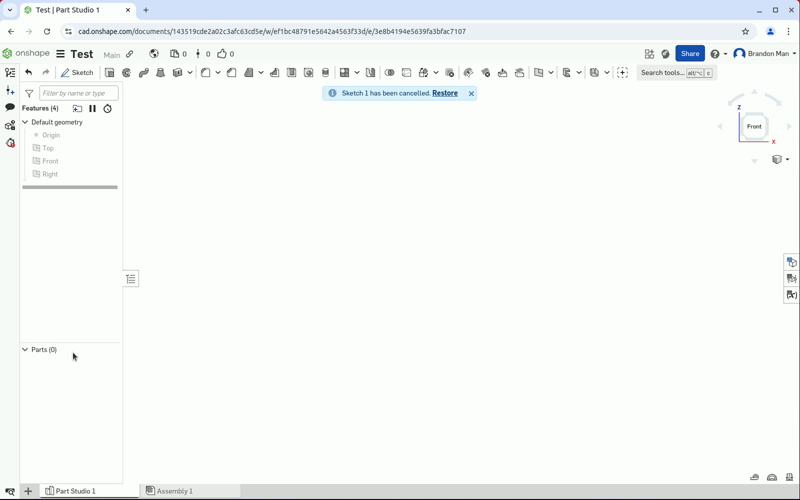
key(shift+y)
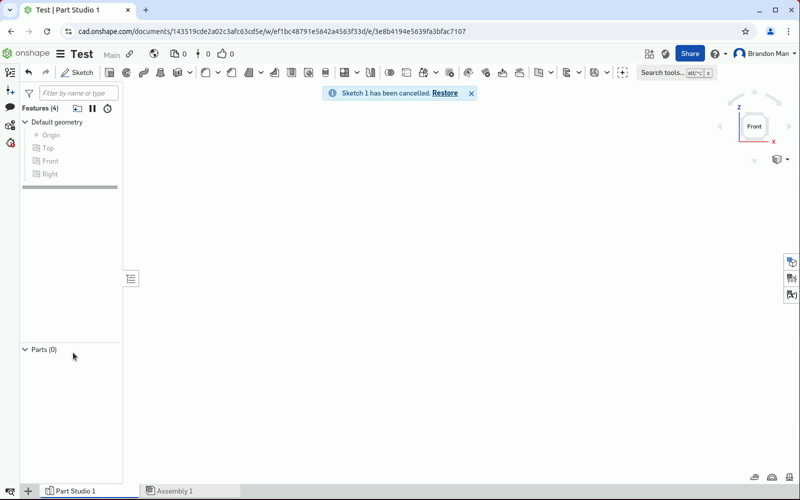
key(shift+s)
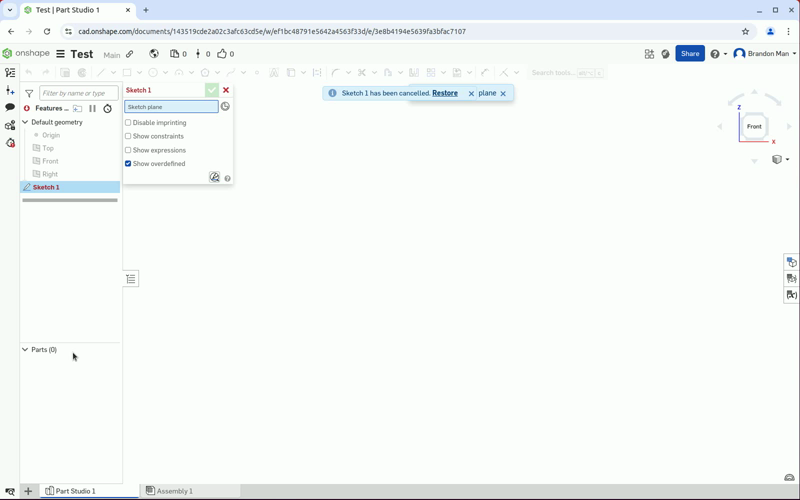
mouse_move(73, 163)
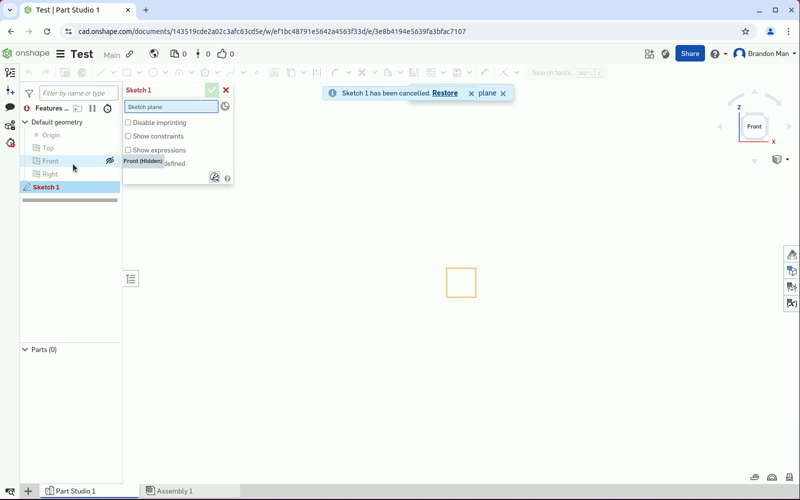
click(73, 163)
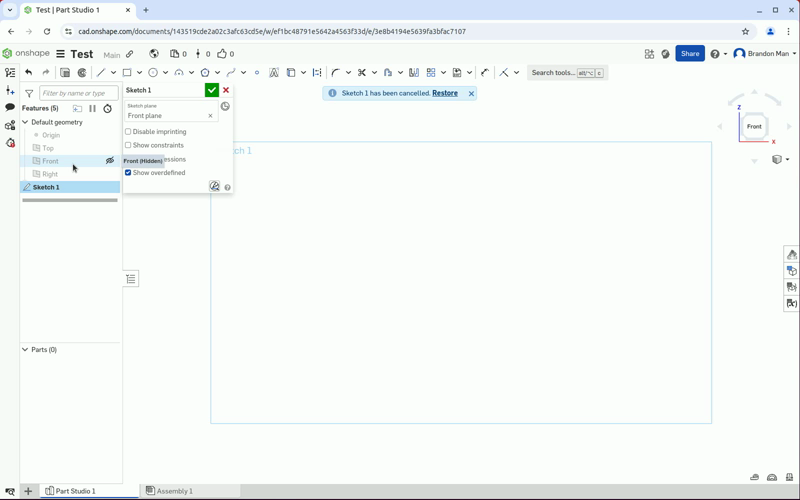
mouse_move(73, 352)
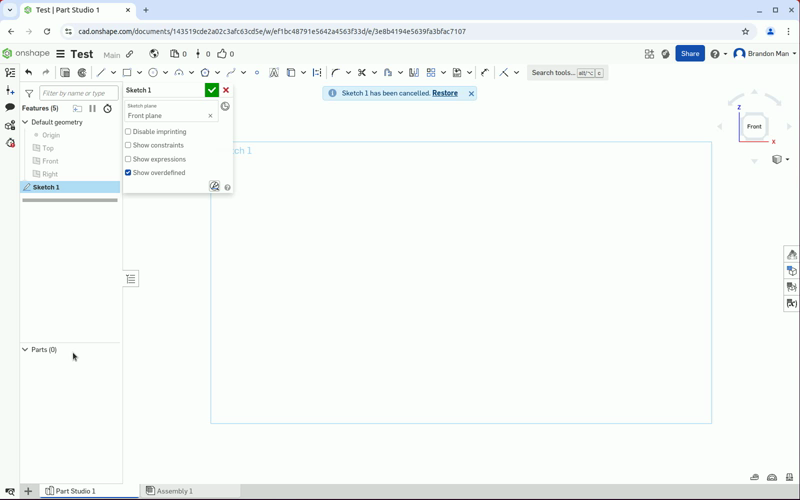
key(y)
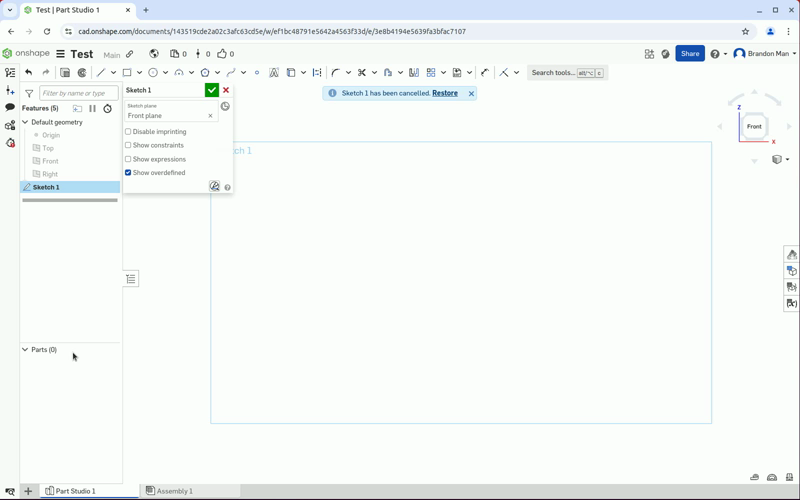
key(l)
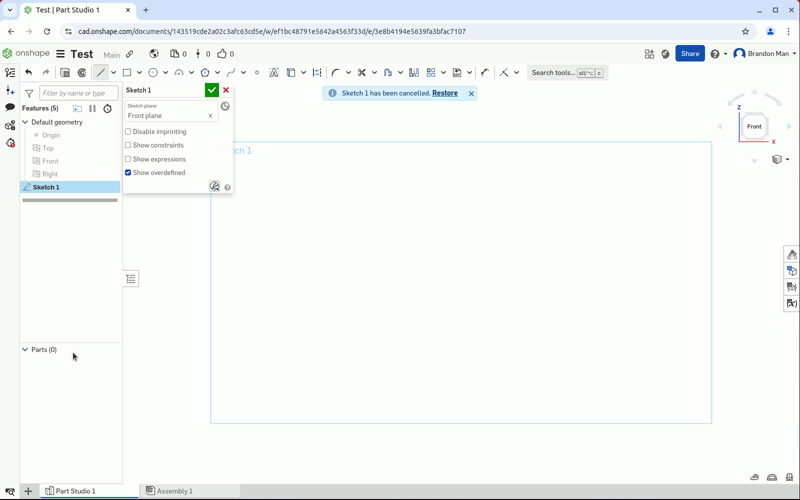
key_down(shift)
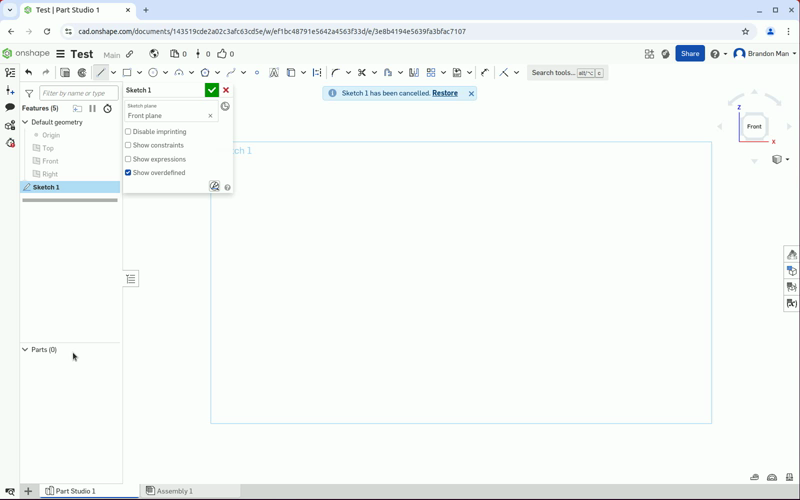
mouse_move(460, 282)
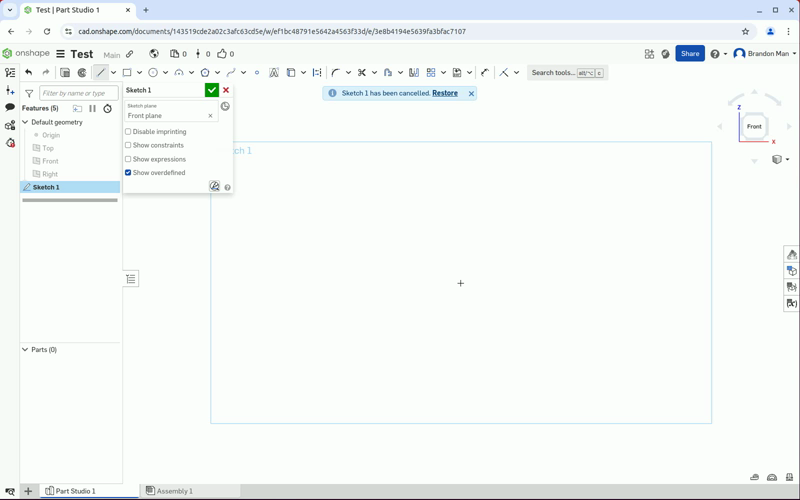
click(460, 282)
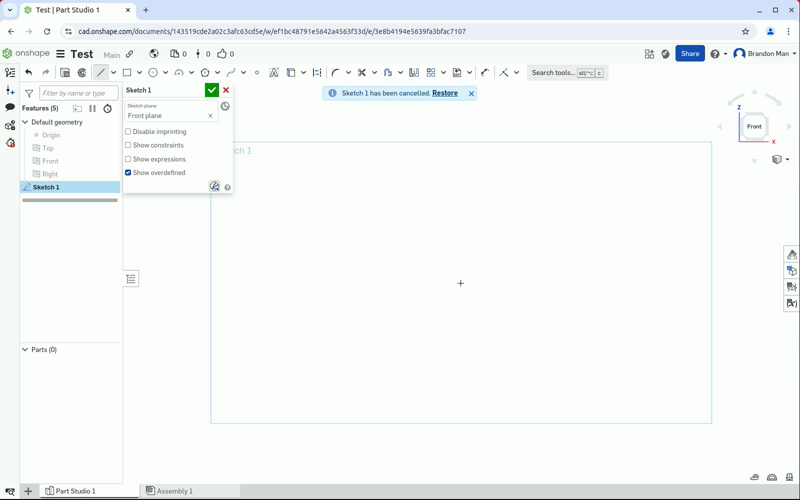
key_up(shift)
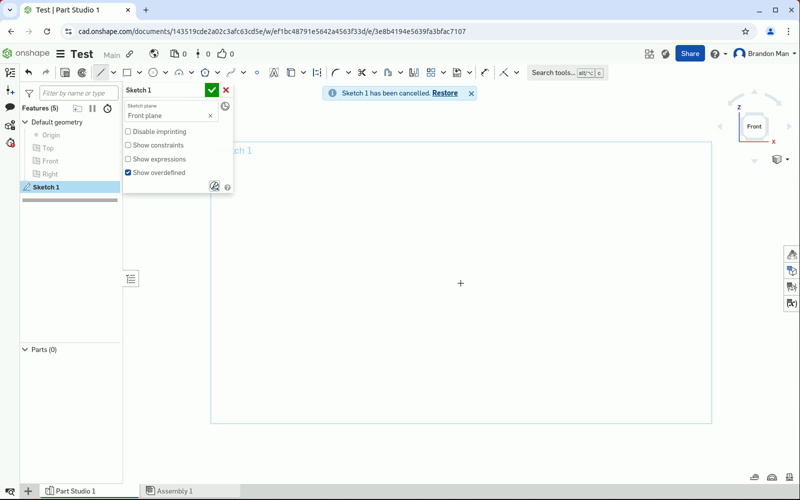
key_down(shift)
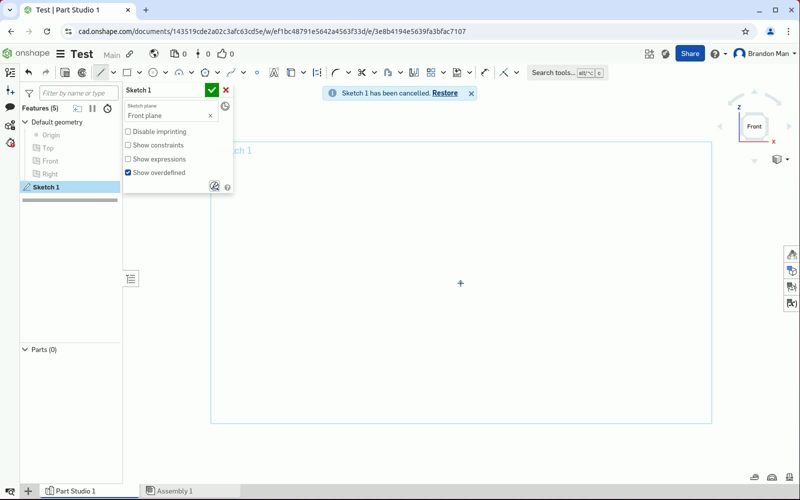
mouse_move(573, 282)
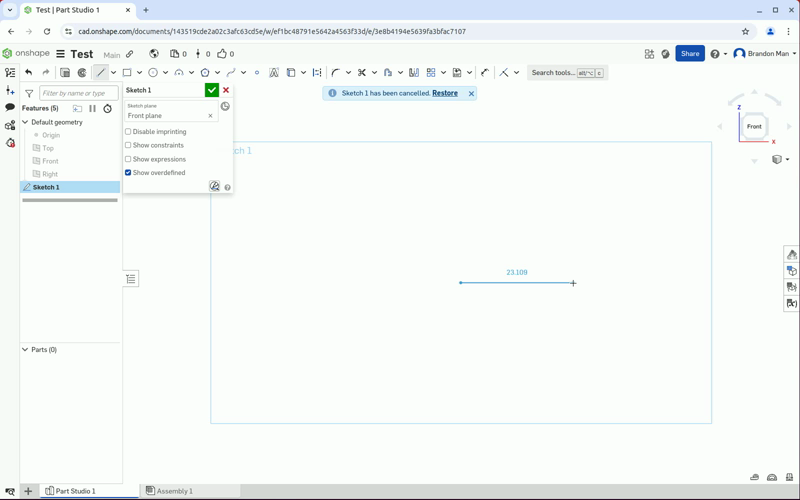
click(573, 282)
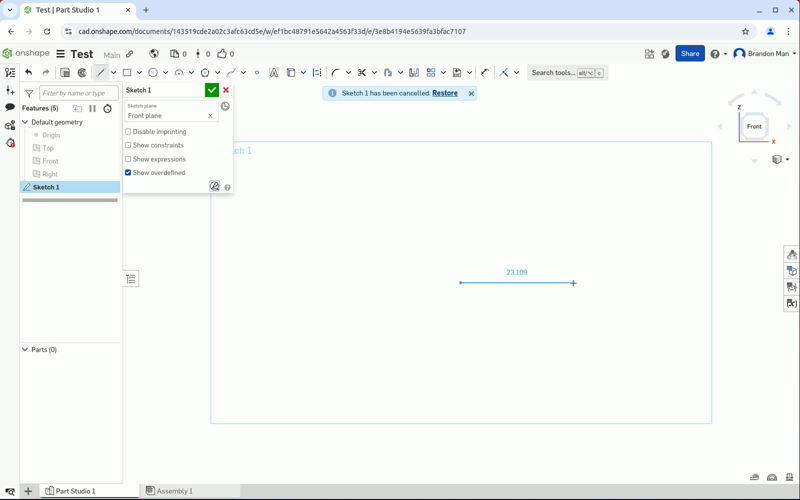
key_up(shift)
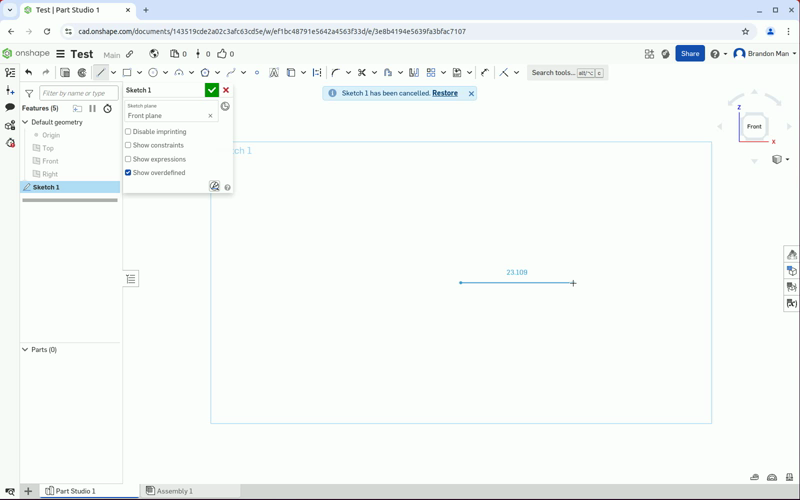
key_down(shift)
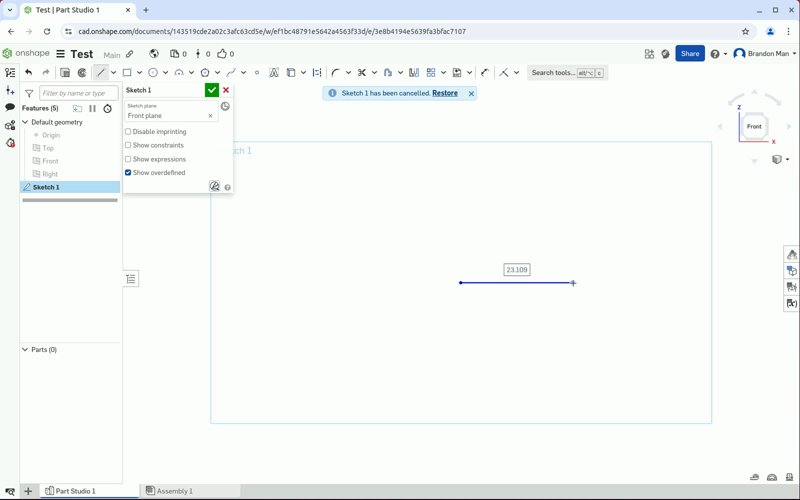
mouse_move(573, 221)
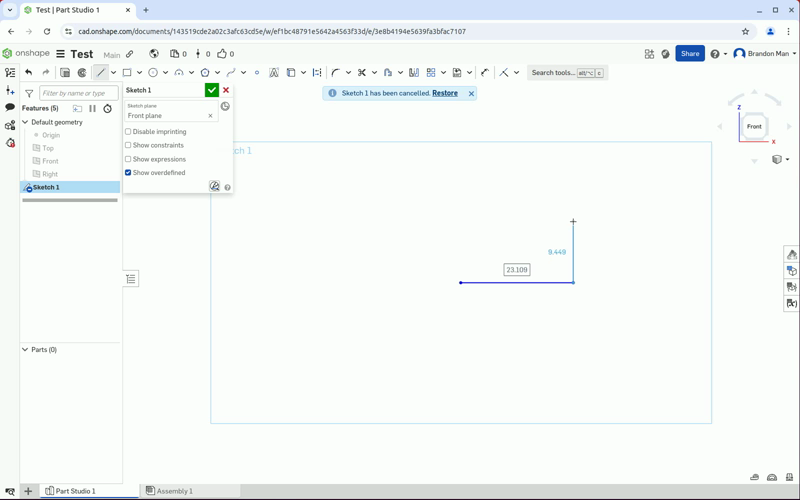
click(573, 221)
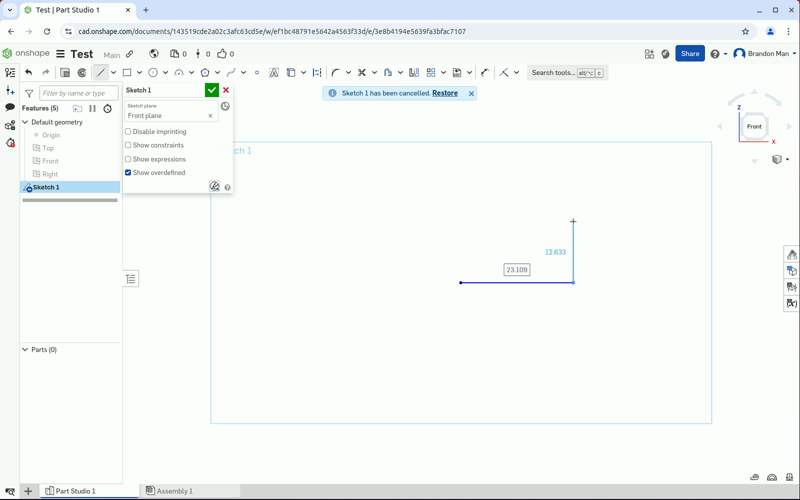
key_up(shift)
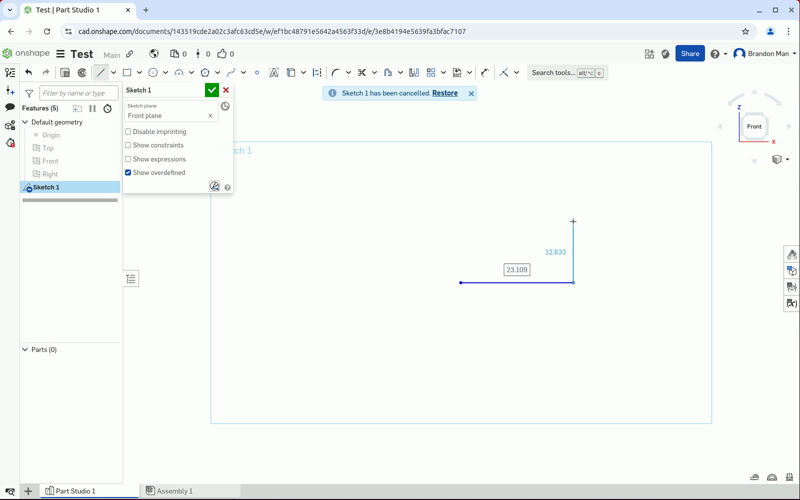
key_down(shift)
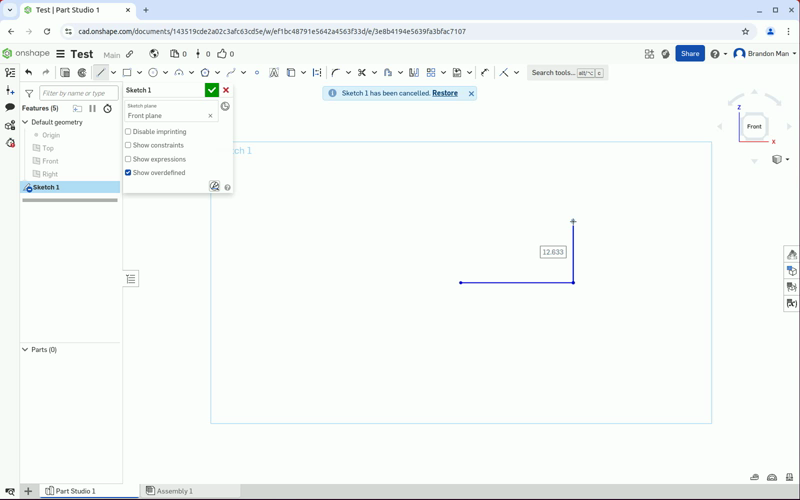
mouse_move(460, 221)
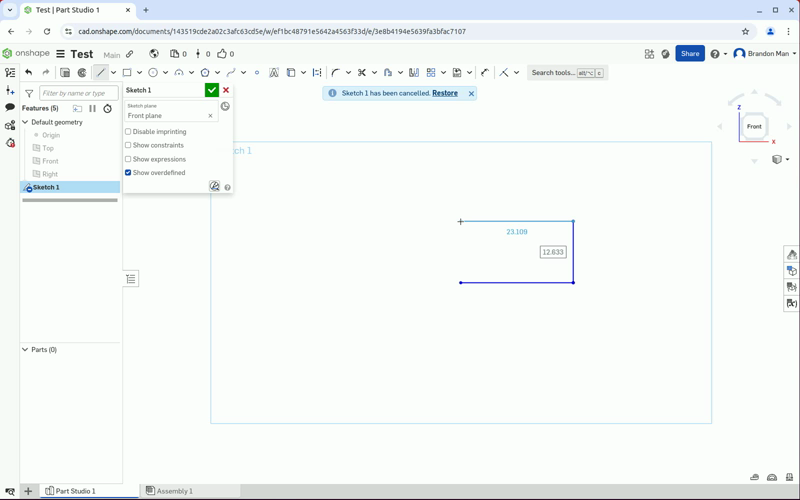
click(460, 221)
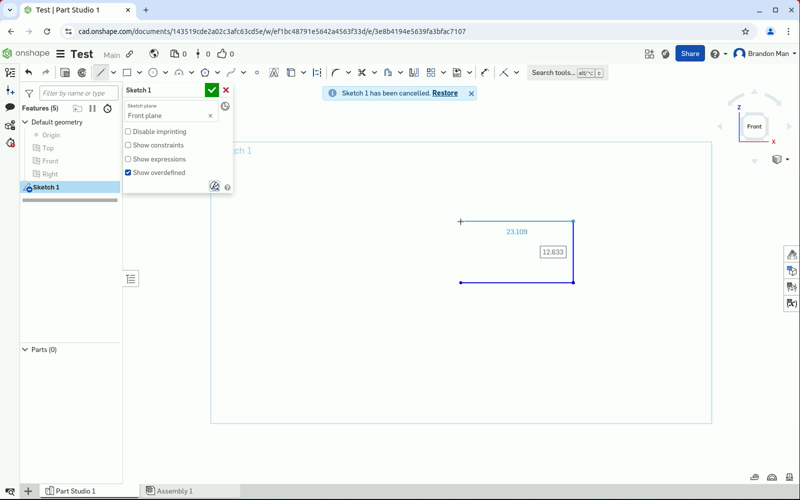
key_up(shift)
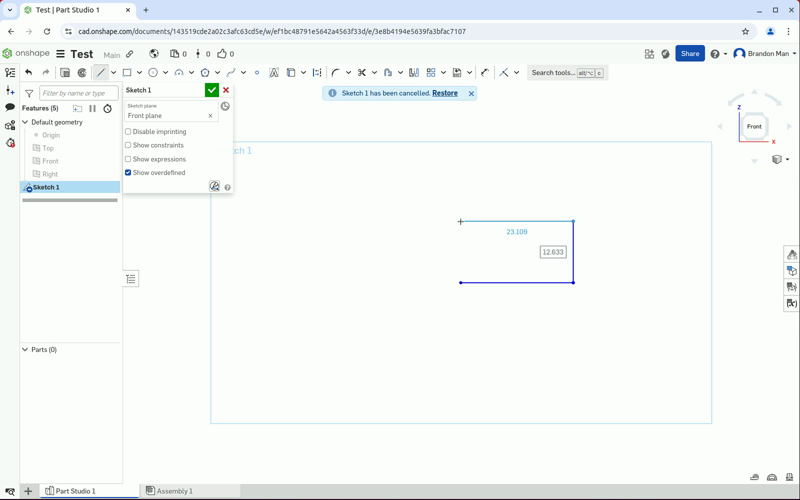
key_down(shift)
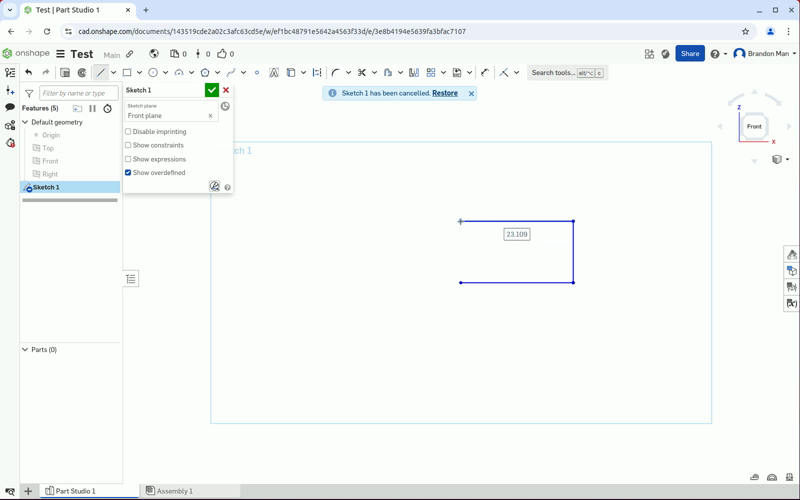
mouse_move(460, 282)
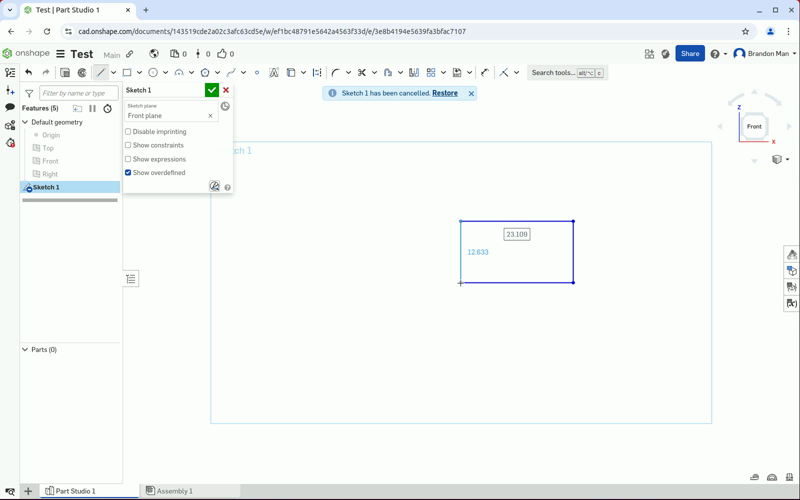
key_up(shift)
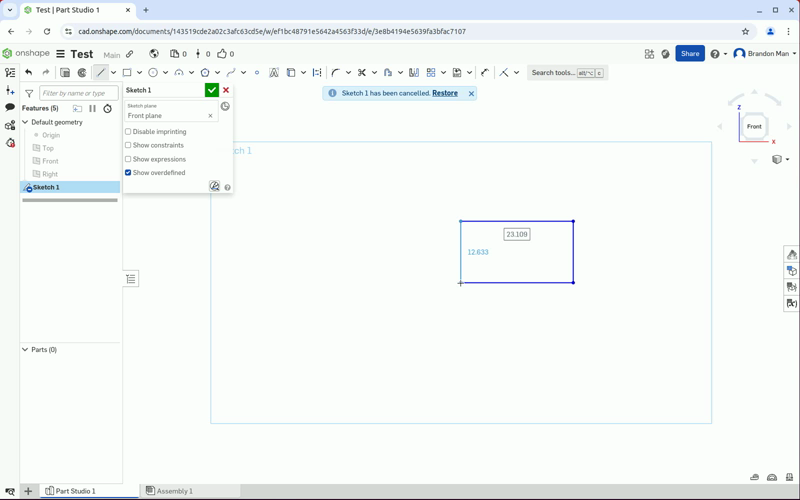
click(460, 282)
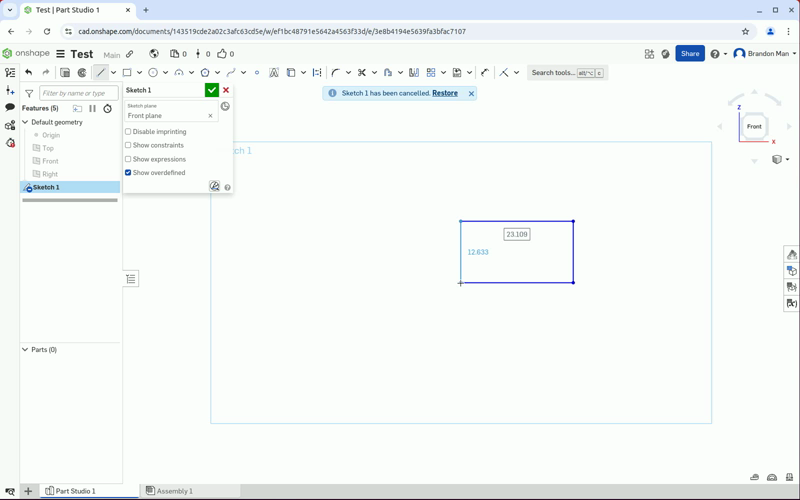
key(esc)
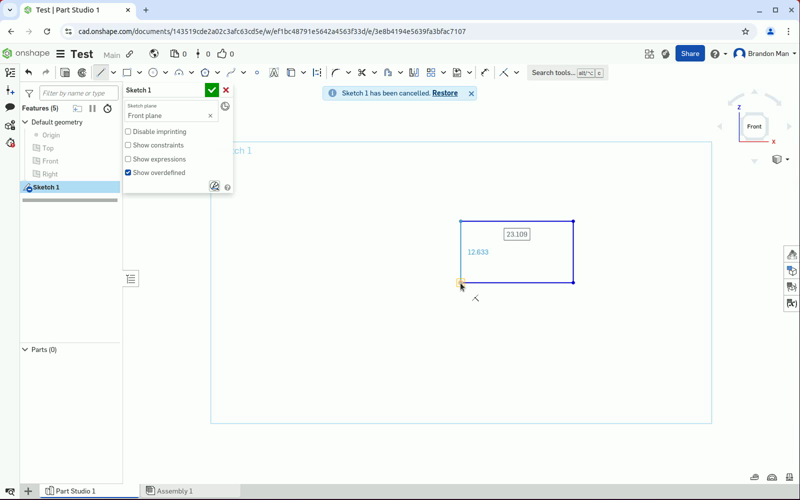
mouse_move(548, 251)
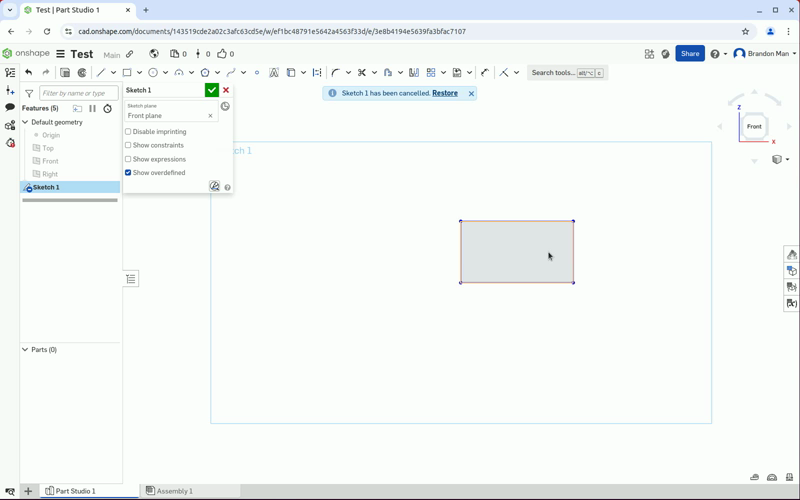
click(548, 251)
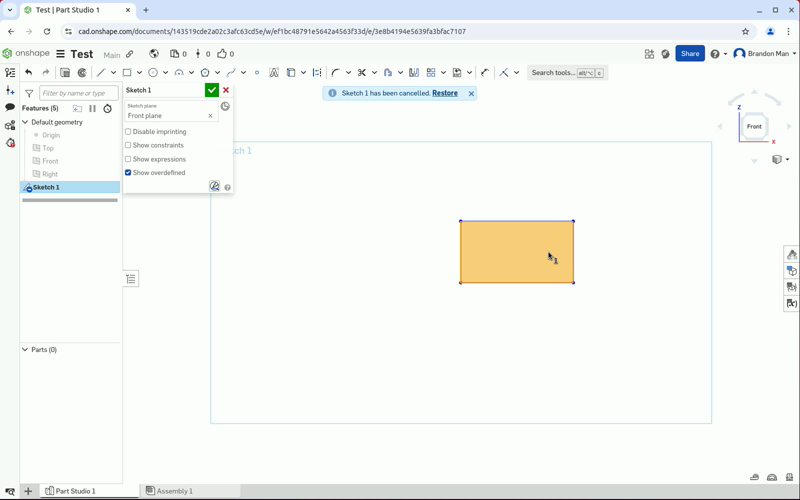
mouse_move(73, 352)
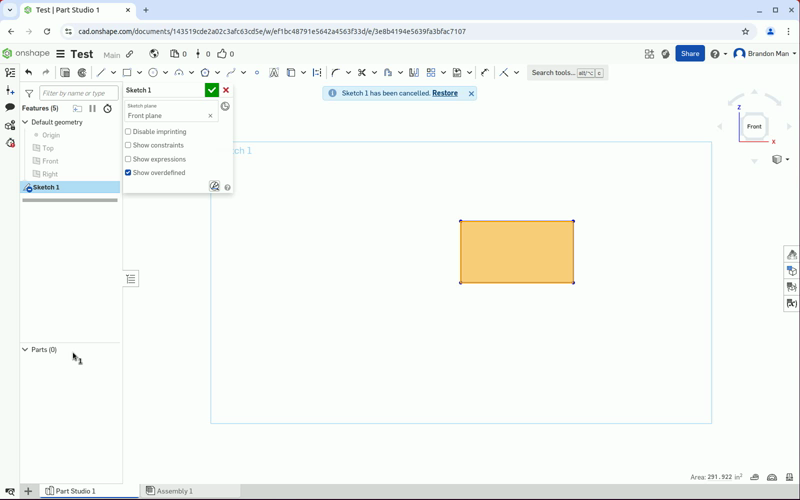
key(shift+y)
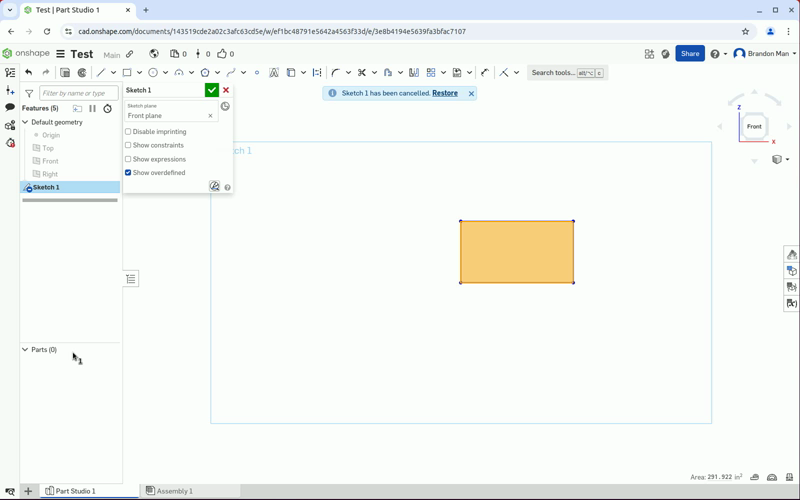
key(shift+e)
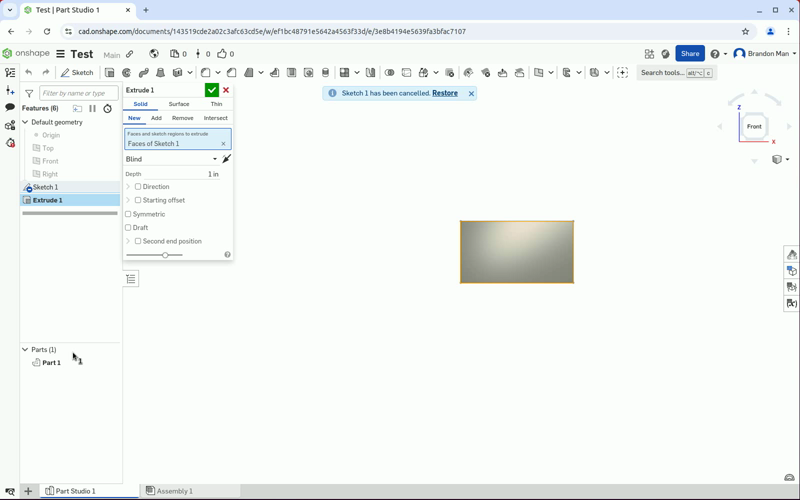
mouse_move(143, 106)
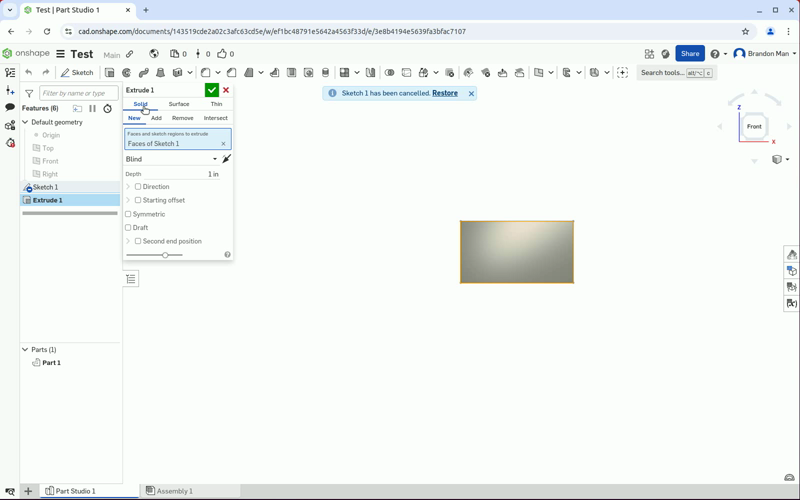
click(143, 106)
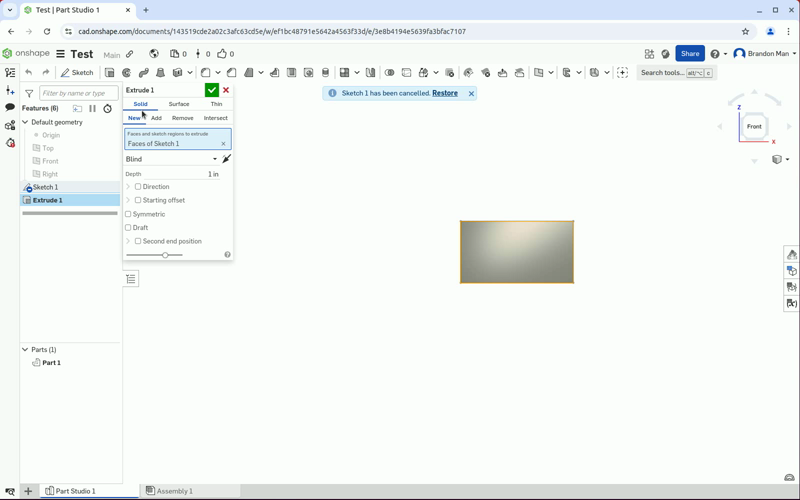
mouse_move(137, 120)
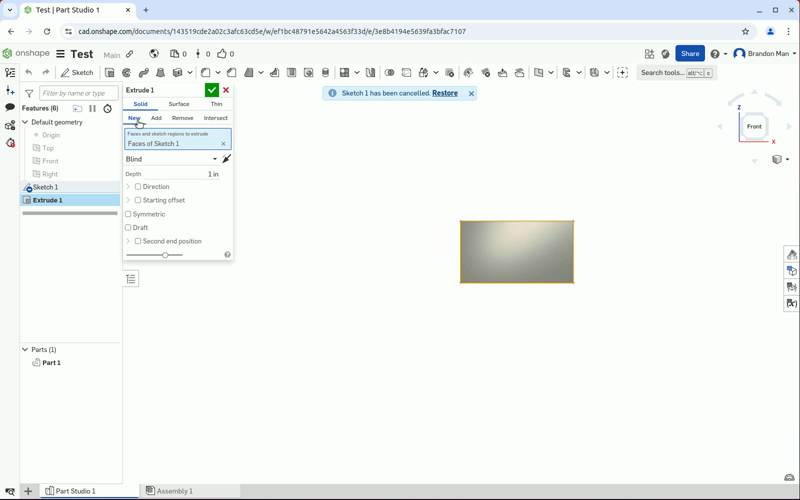
click(137, 120)
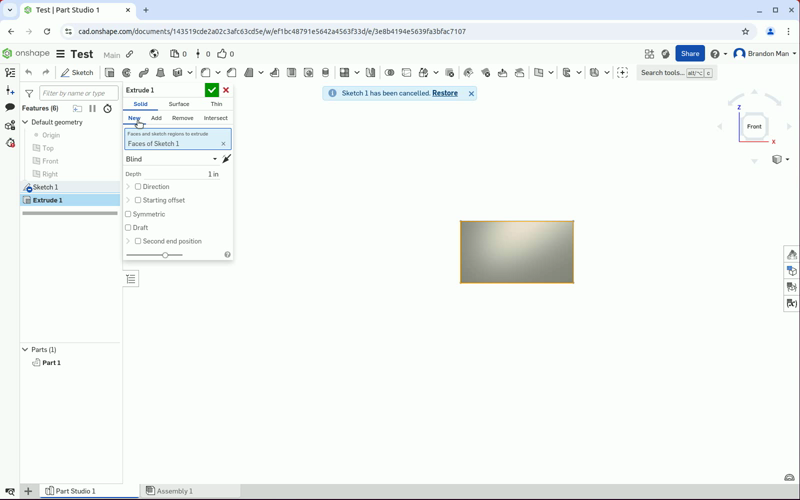
key(tab, 4)
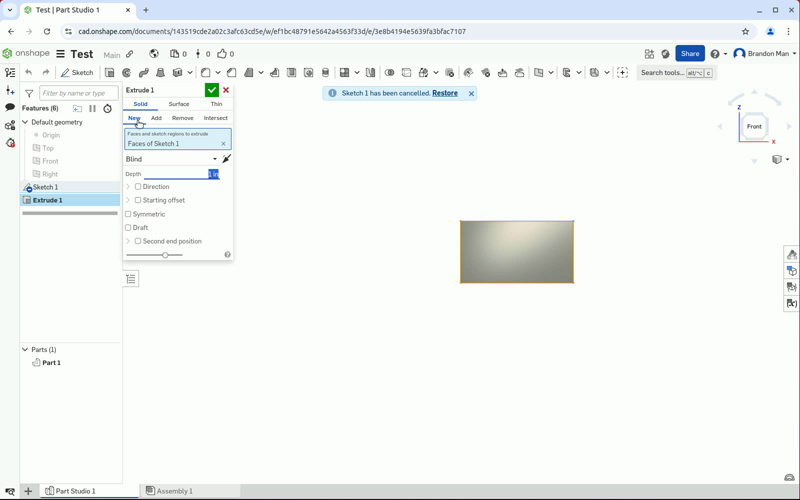
text(8.425)
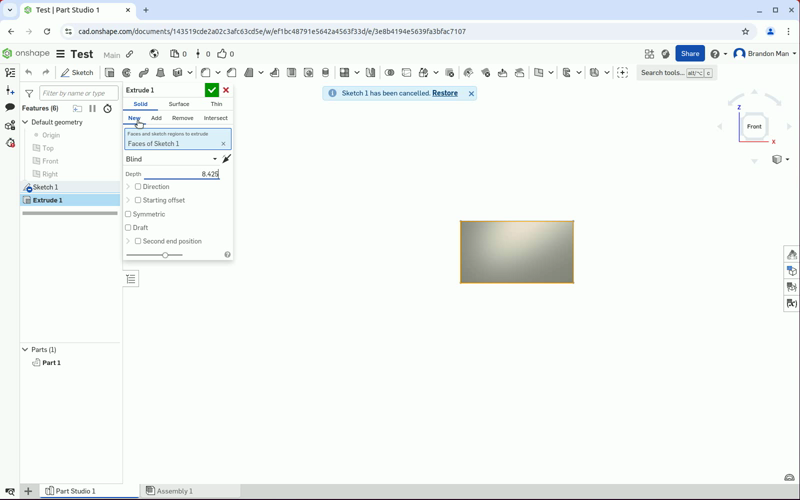
key(enter)
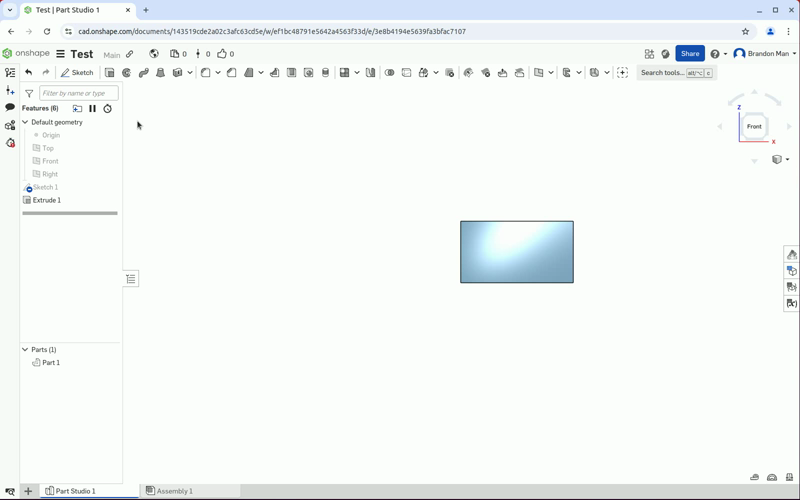
key(shift+h)
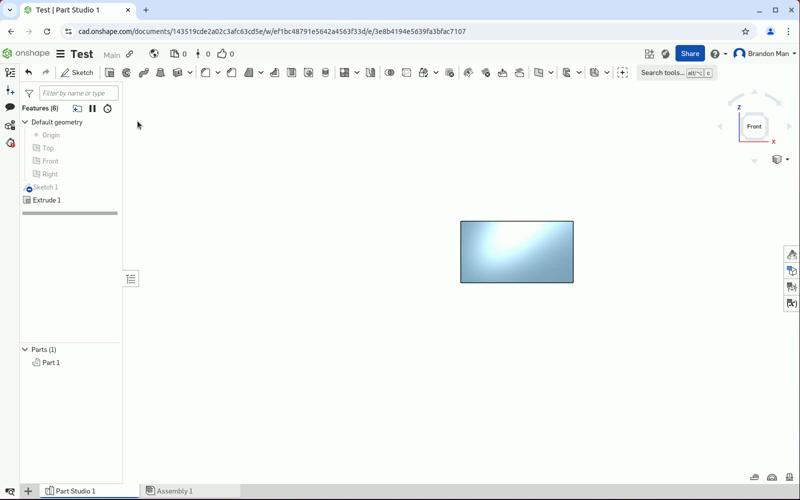
key(shift+h)
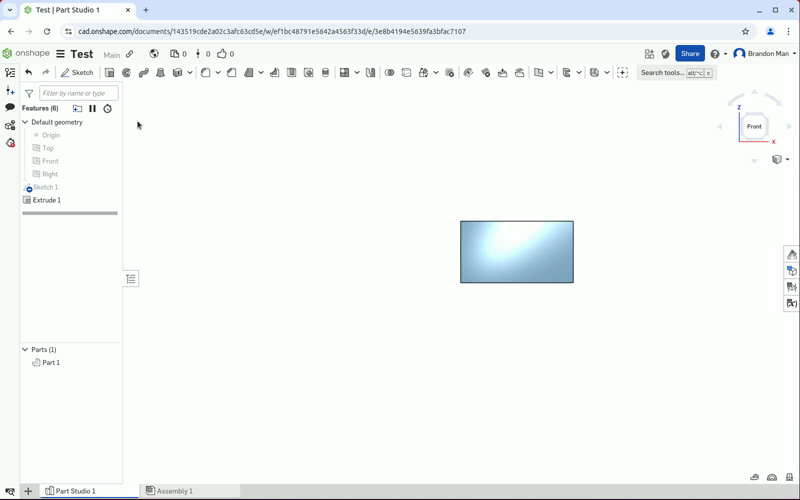
mouse_move(73, 189)
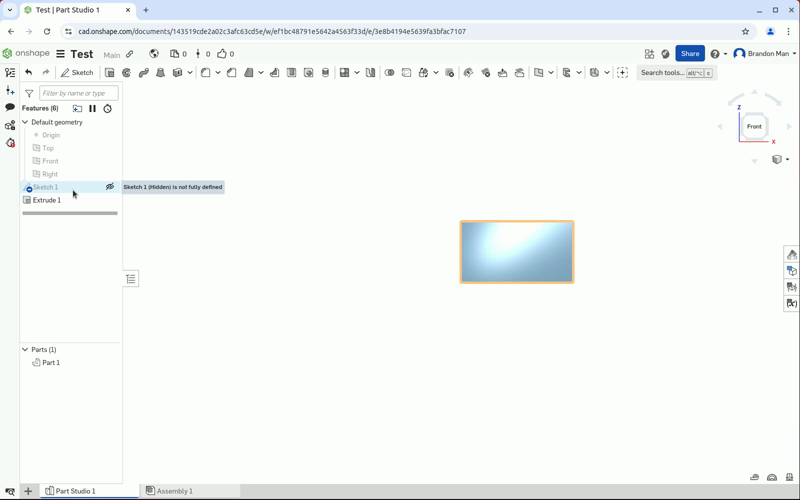
click(73, 189)
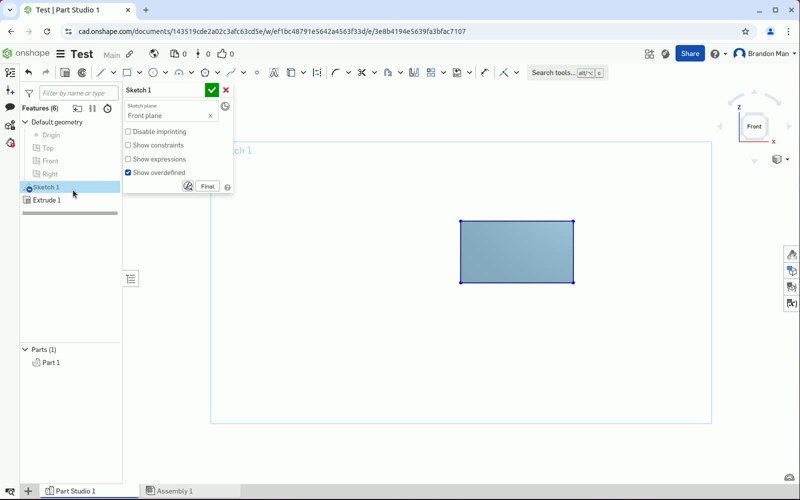
mouse_move(229, 92)
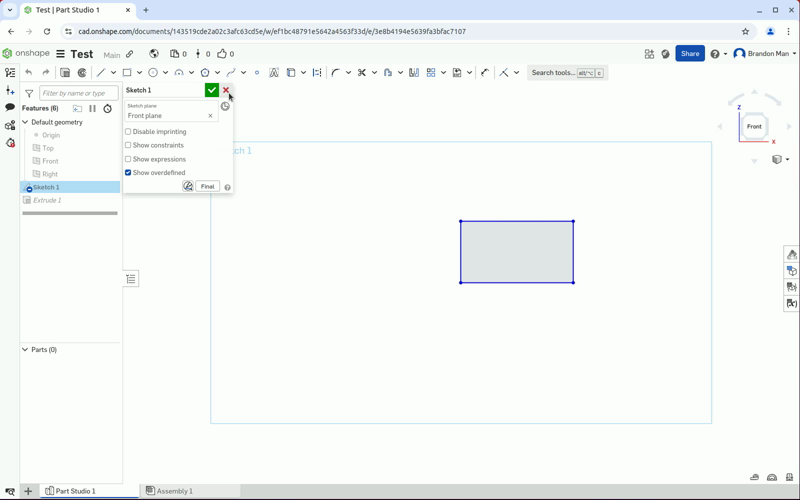
click(229, 92)
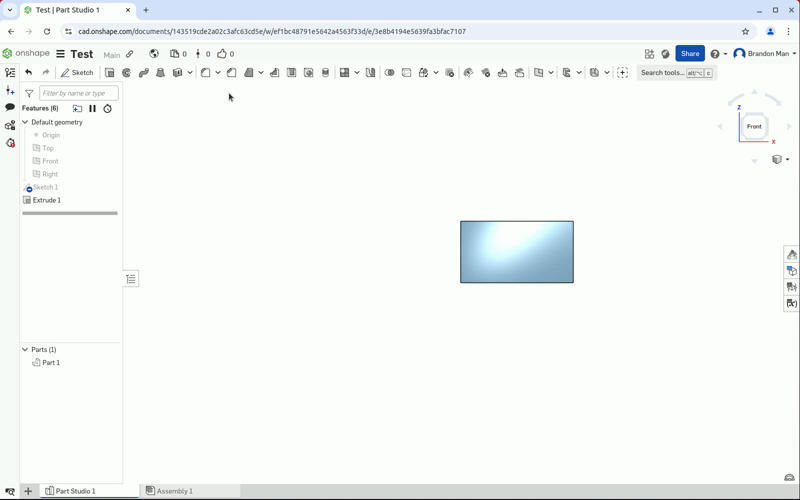
mouse_move(541, 75)
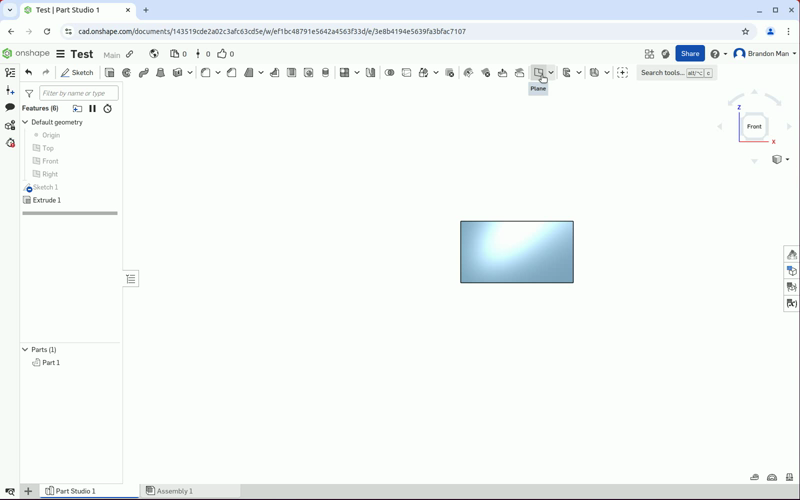
click(541, 75)
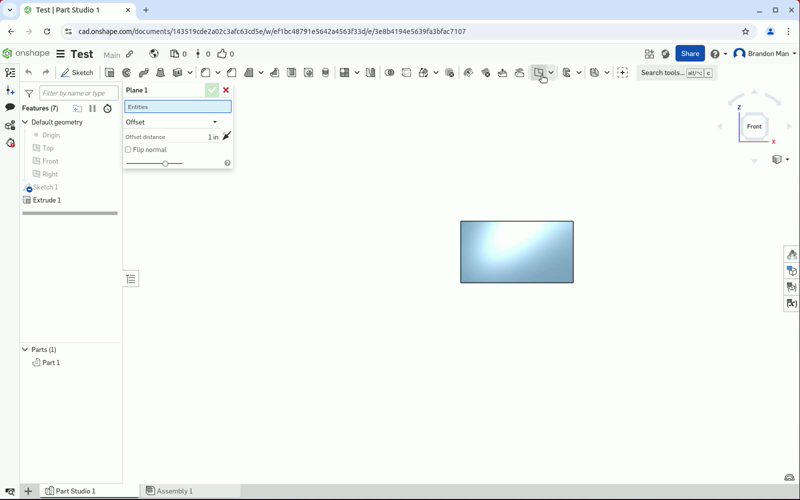
mouse_move(73, 163)
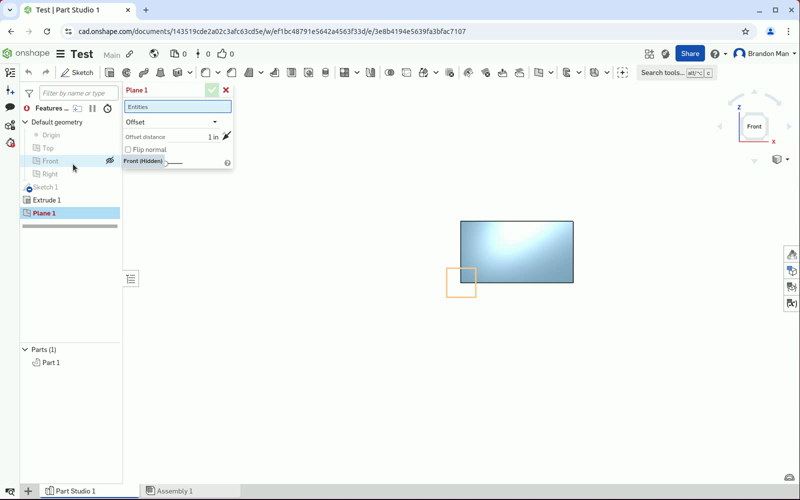
click(73, 163)
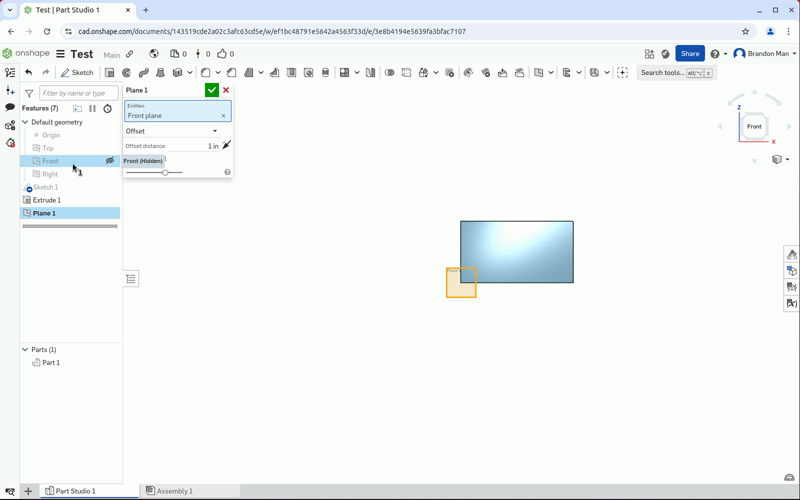
key(tab, 2)
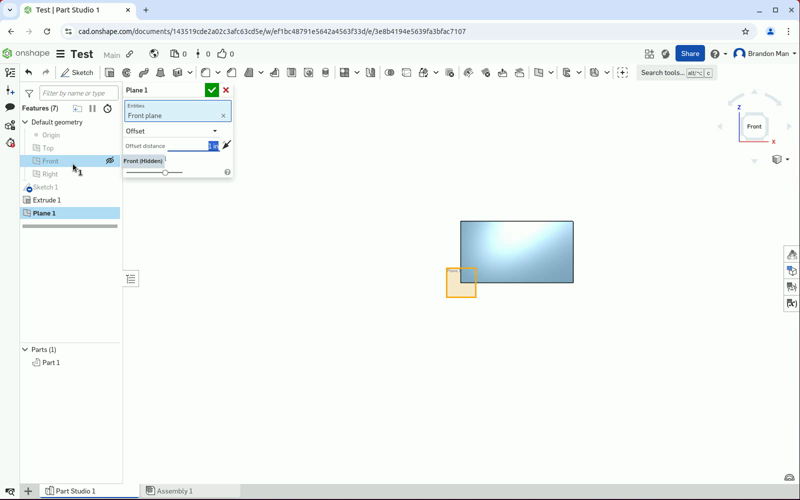
text(8.411)
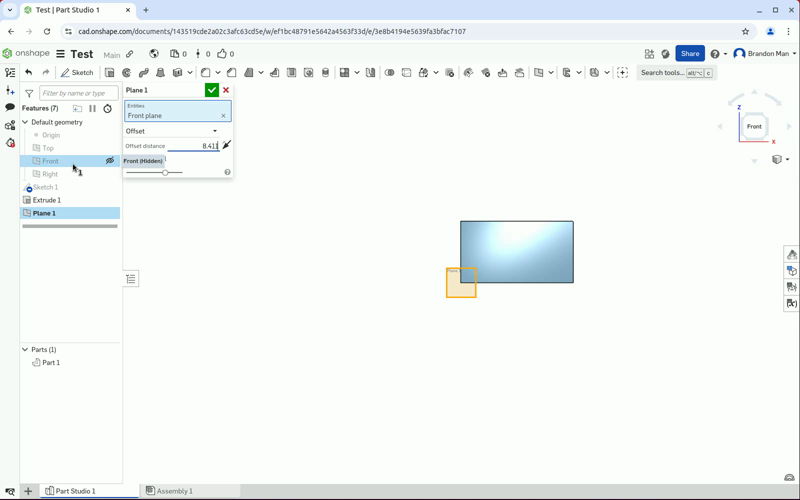
key(enter, 2)
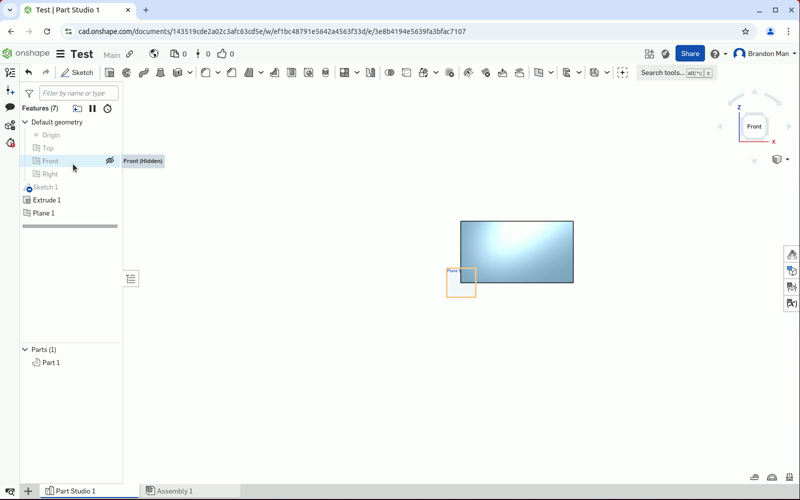
key(shift+s)
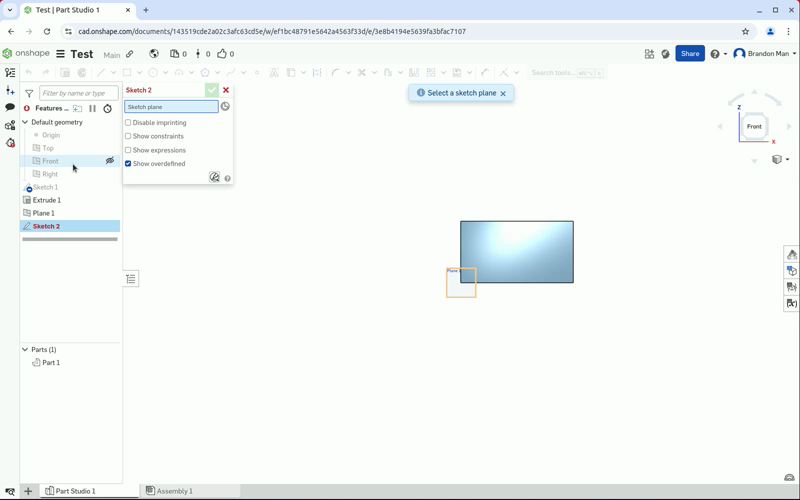
mouse_move(73, 215)
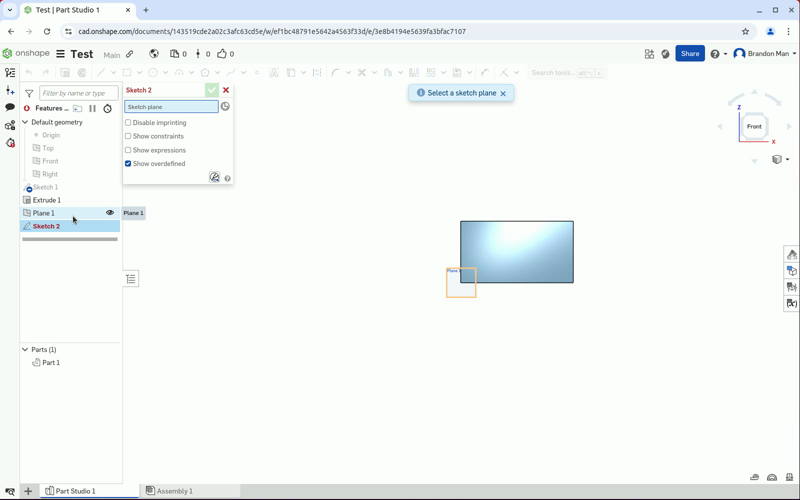
click(73, 215)
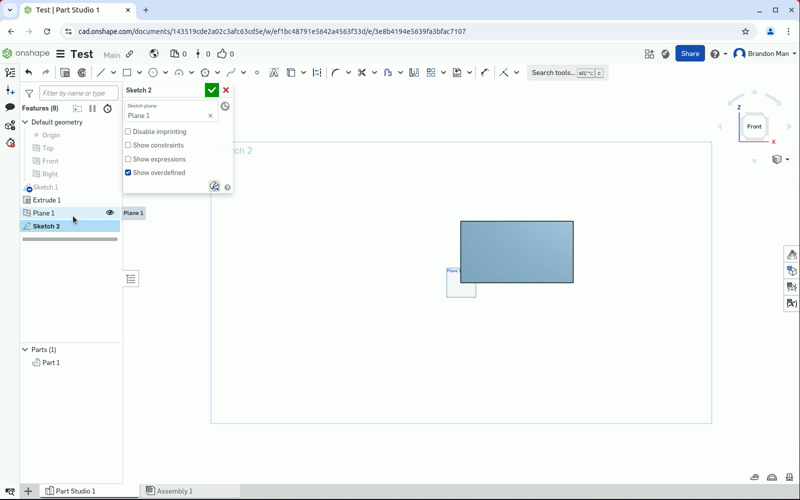
mouse_move(73, 352)
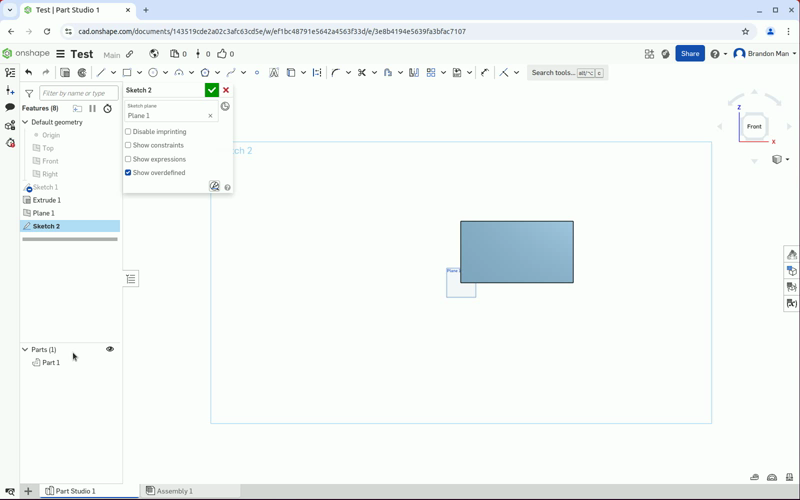
key(y)
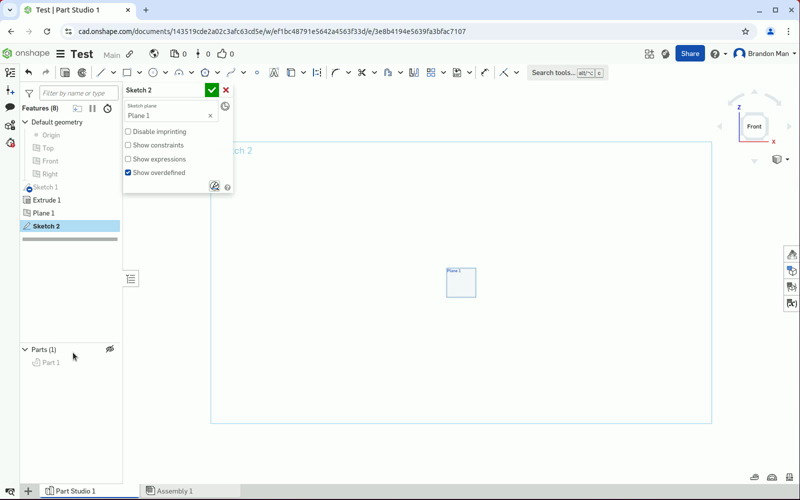
key(l)
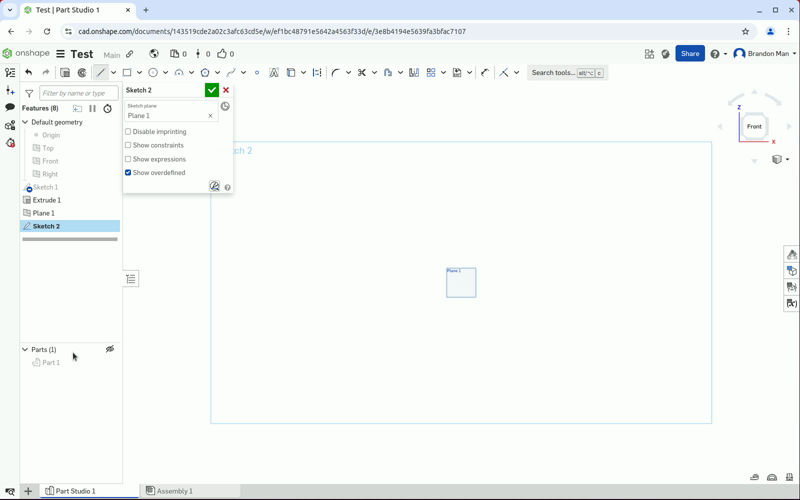
key_down(shift)
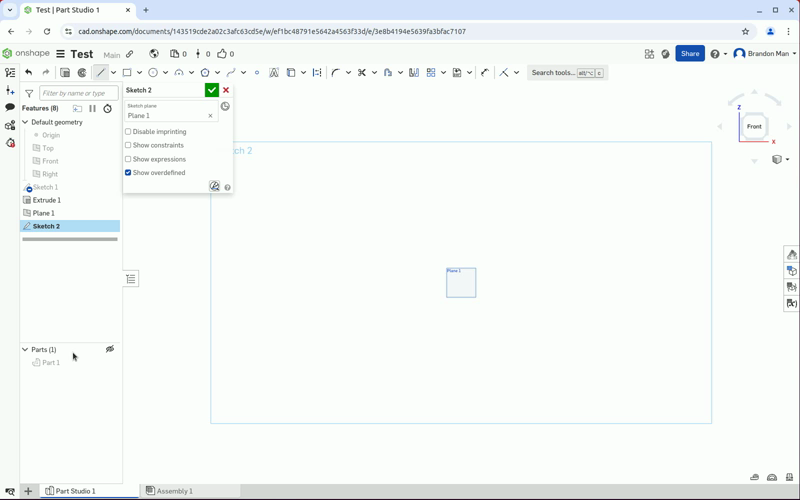
mouse_move(501, 262)
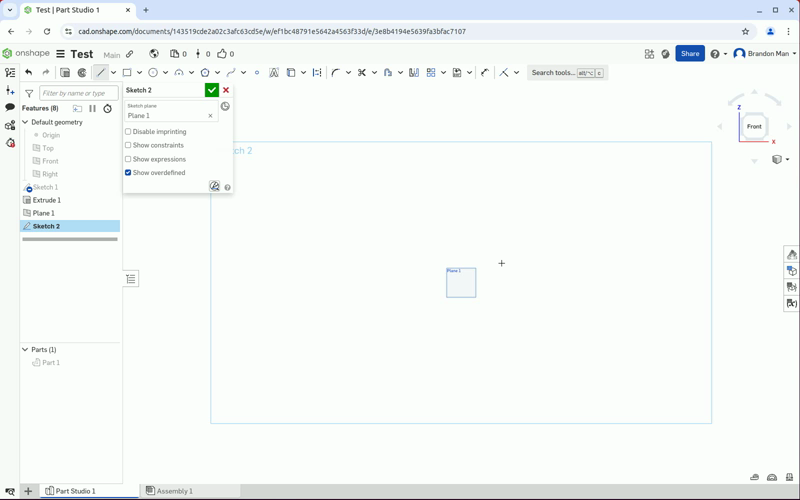
click(501, 262)
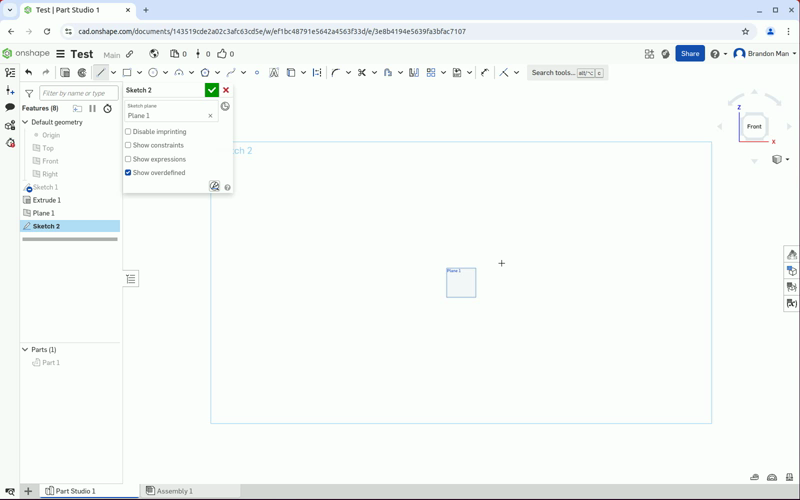
key_up(shift)
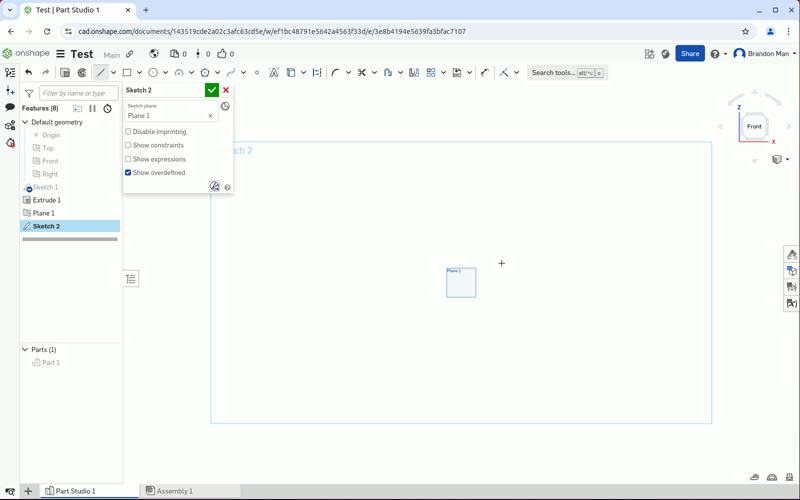
key_down(shift)
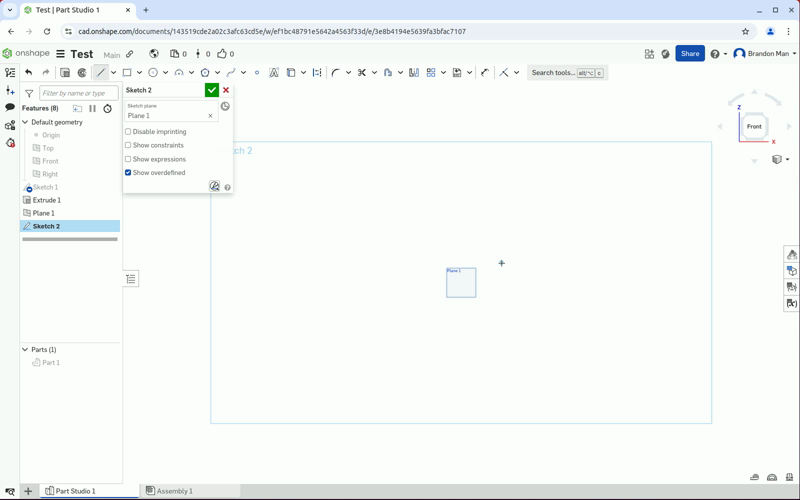
mouse_move(573, 263)
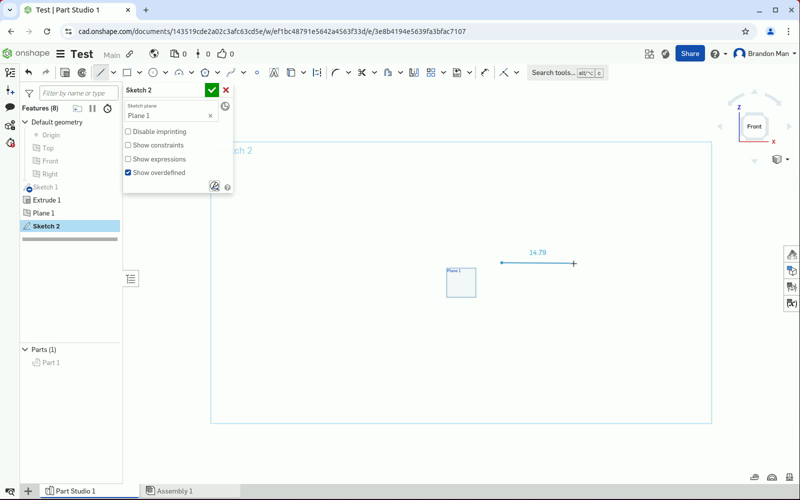
click(573, 263)
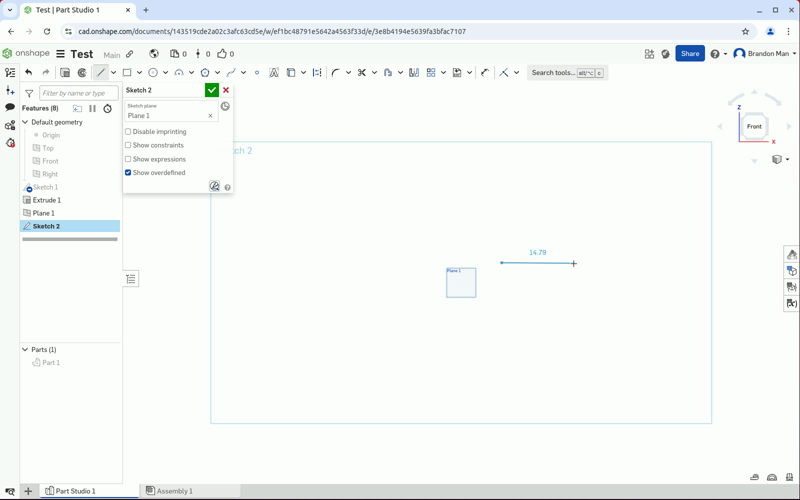
key_up(shift)
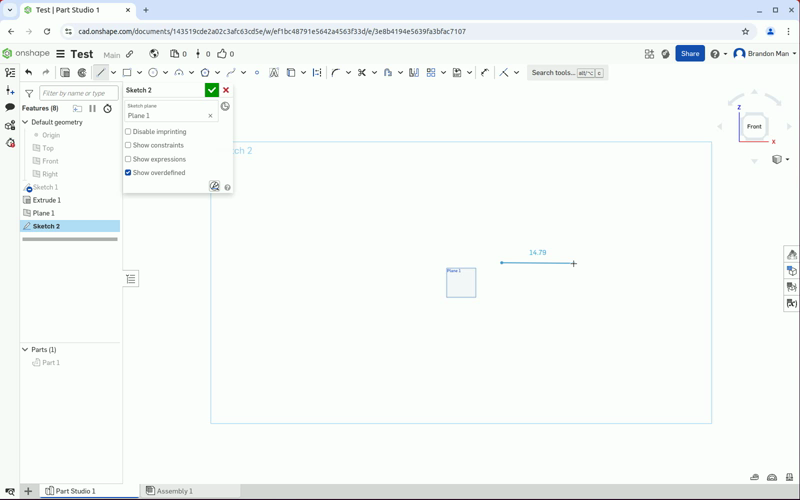
key_down(shift)
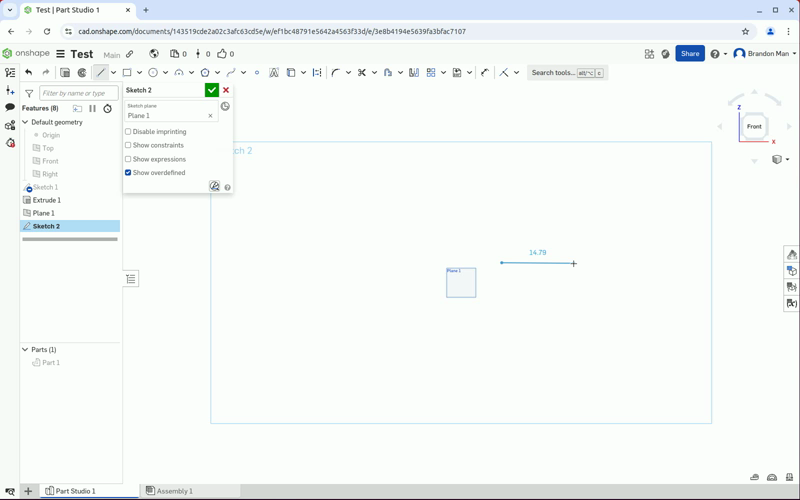
mouse_move(589, 263)
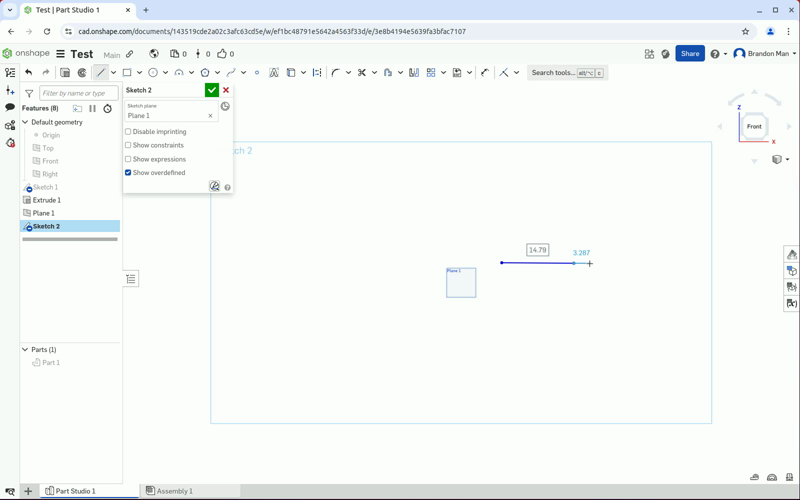
mouse_move(573, 222)
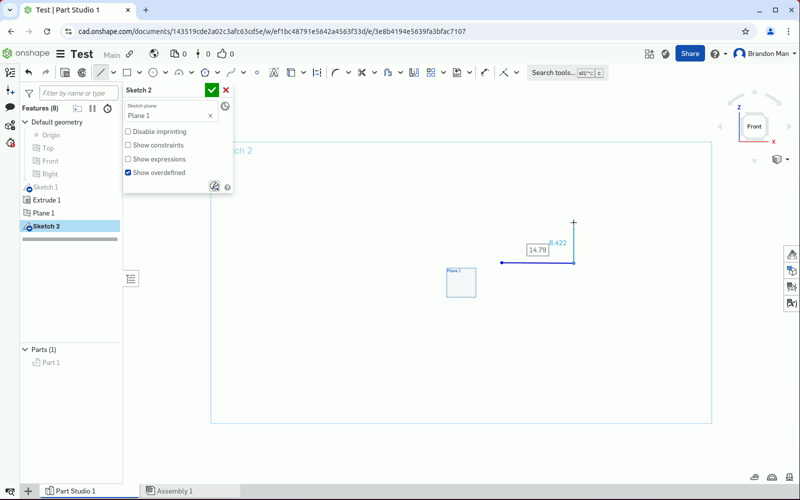
click(573, 222)
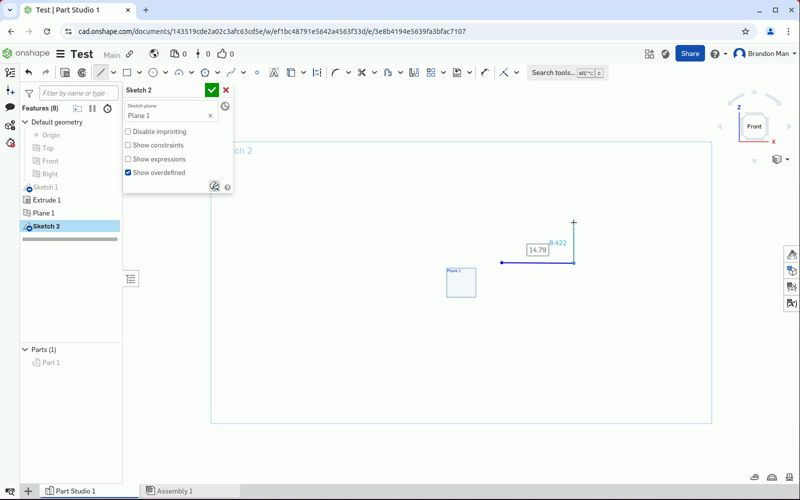
key_up(shift)
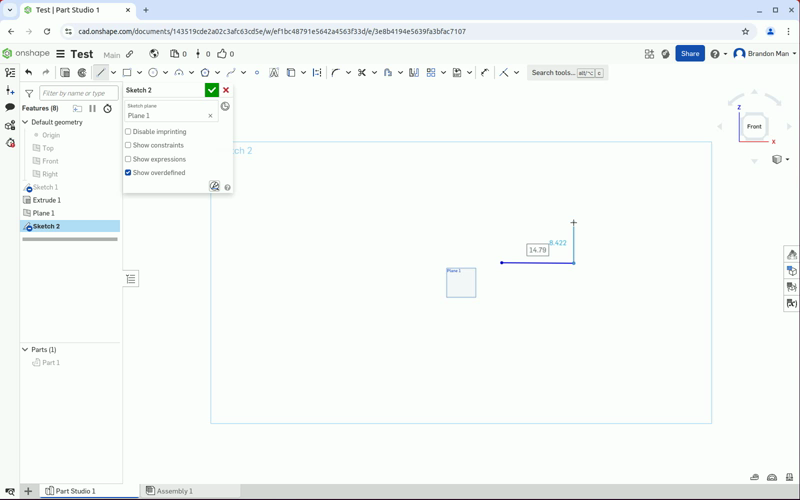
key_down(shift)
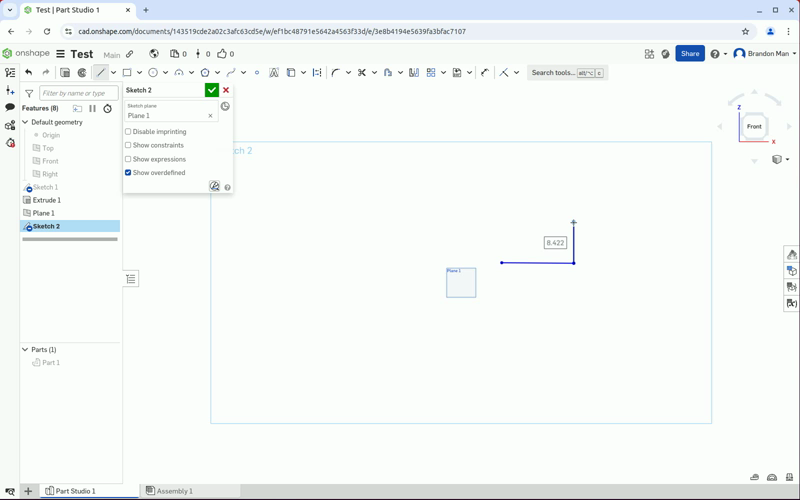
mouse_move(501, 222)
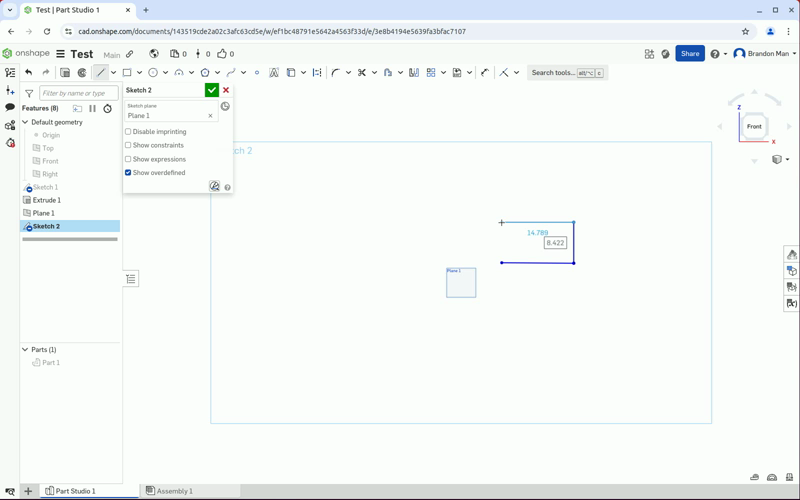
click(501, 222)
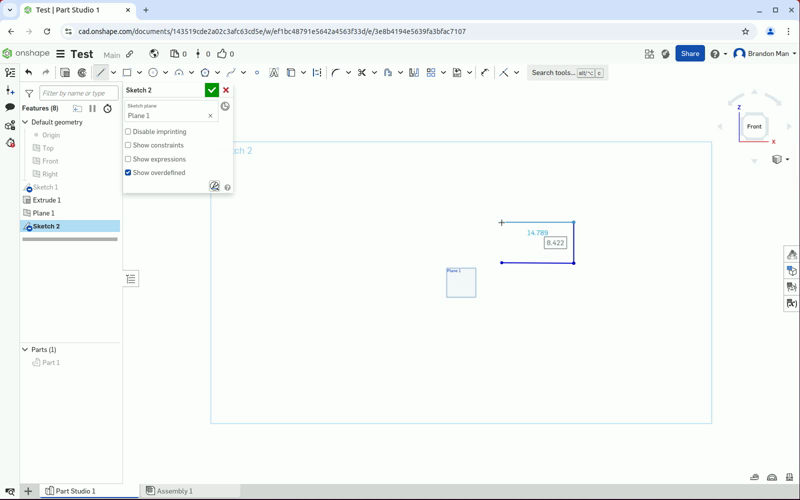
key_up(shift)
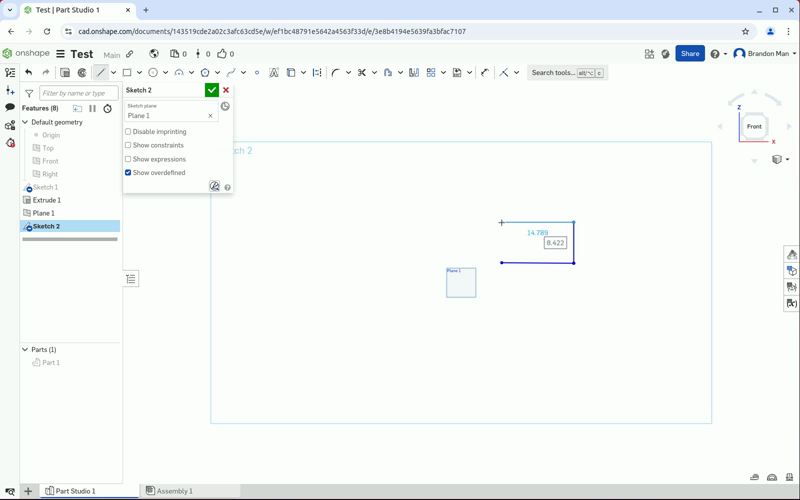
mouse_move(531, 222)
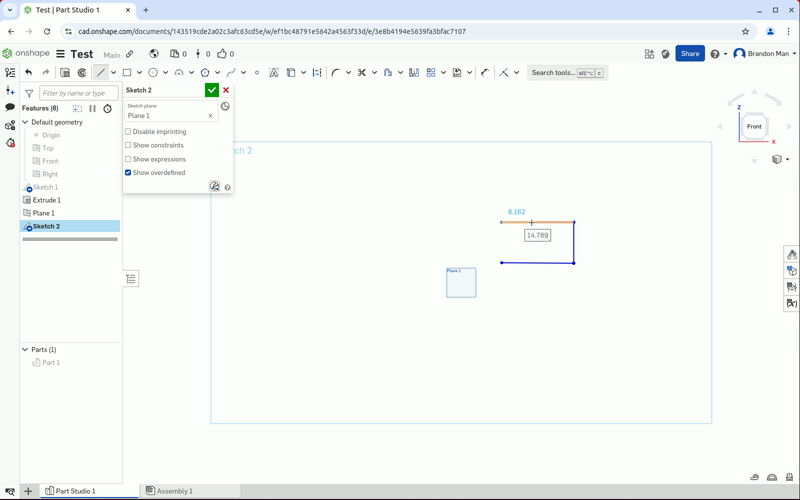
key_down(shift)
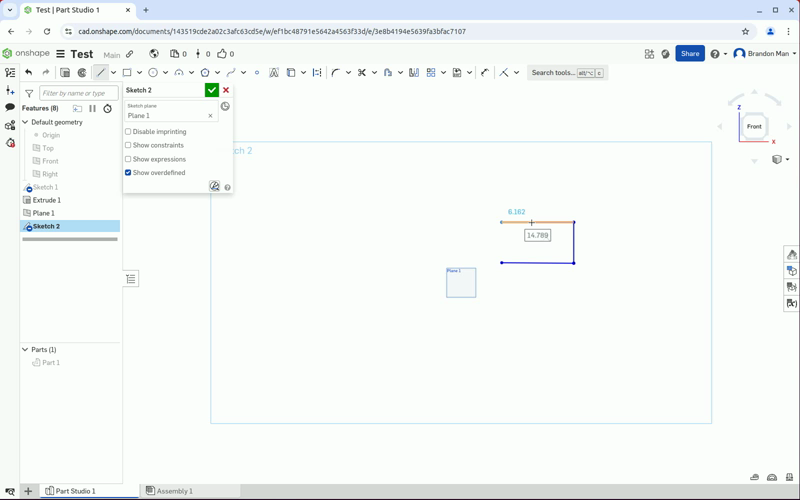
mouse_move(501, 262)
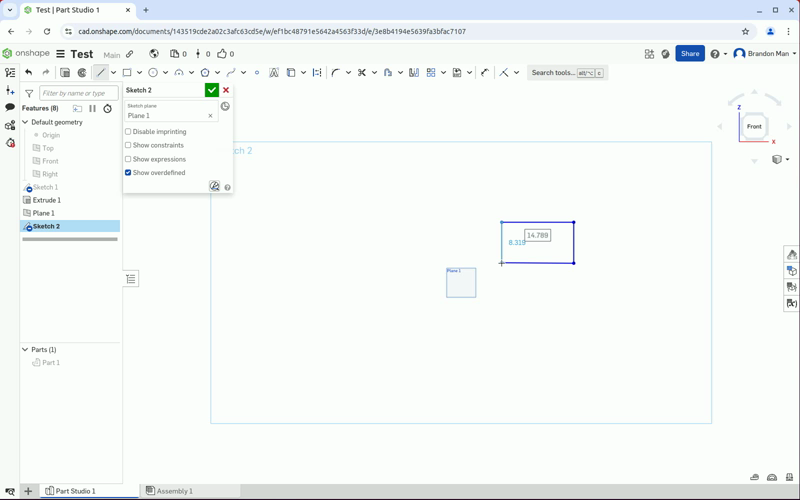
key_up(shift)
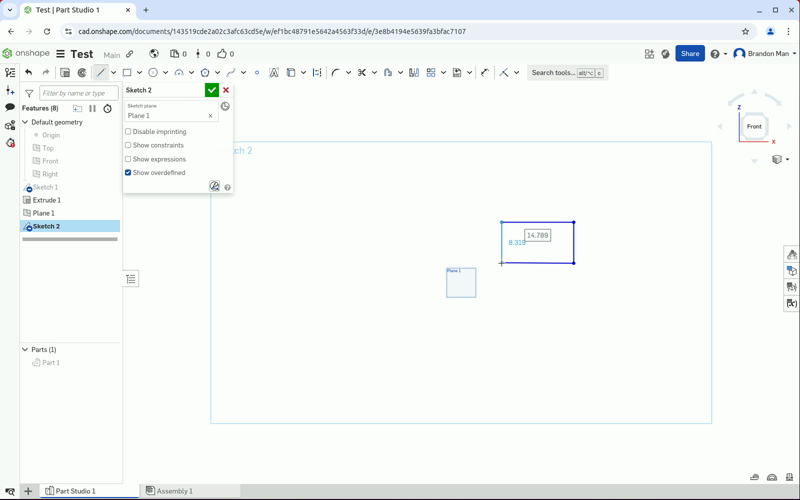
click(501, 262)
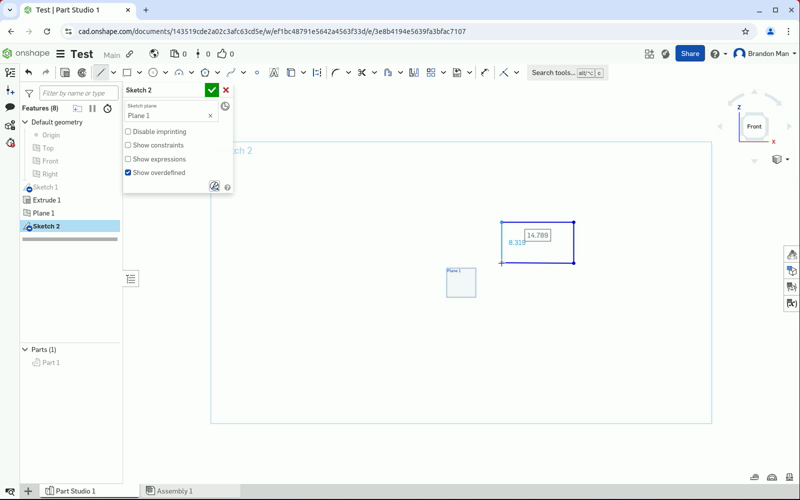
key(esc)
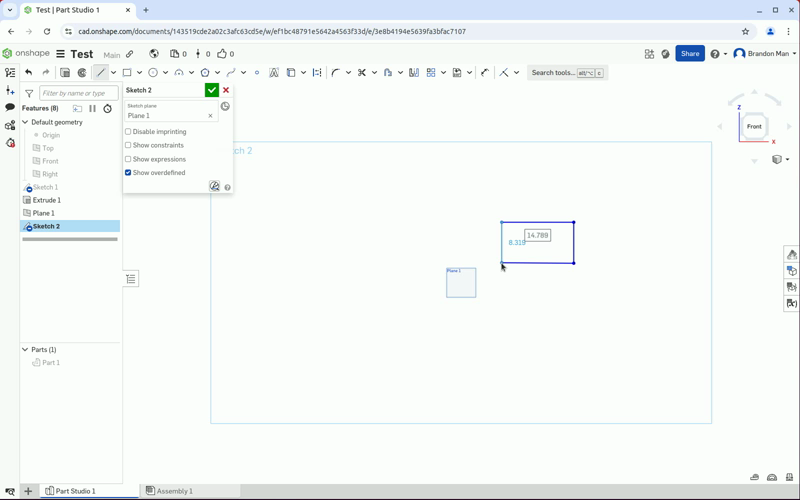
mouse_move(510, 241)
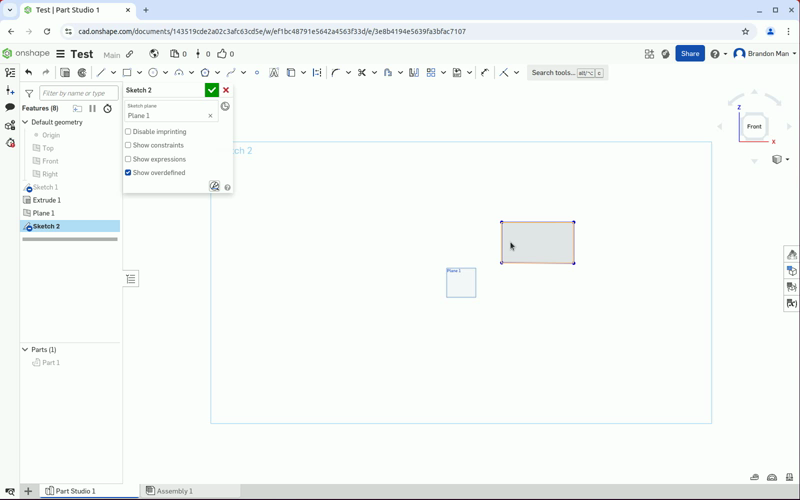
click(510, 241)
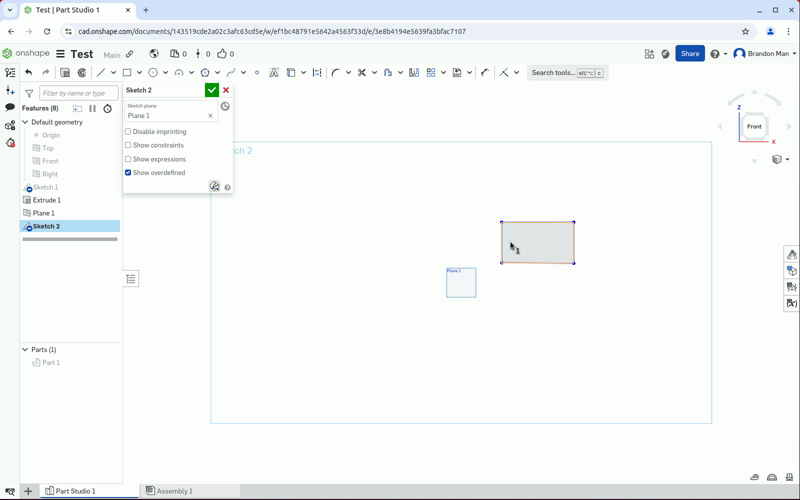
mouse_move(73, 352)
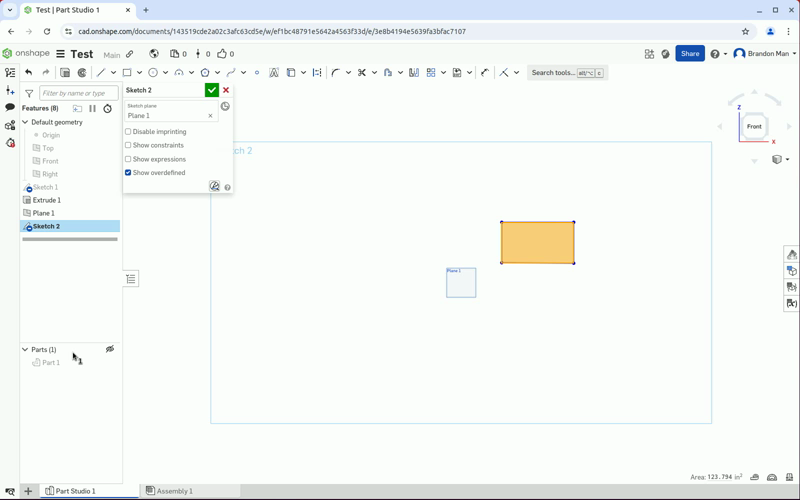
key(shift+y)
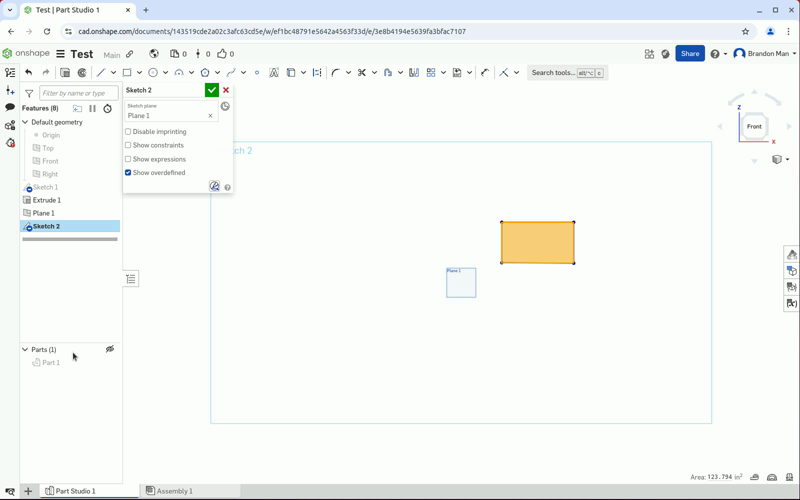
key(shift+e)
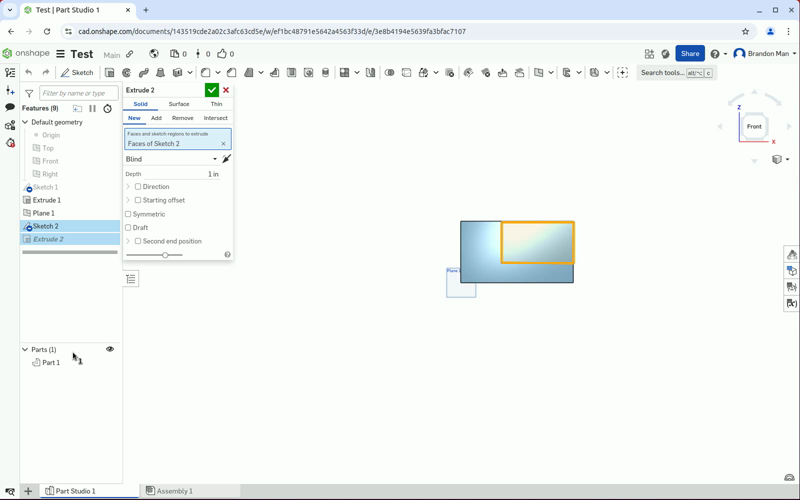
mouse_move(143, 106)
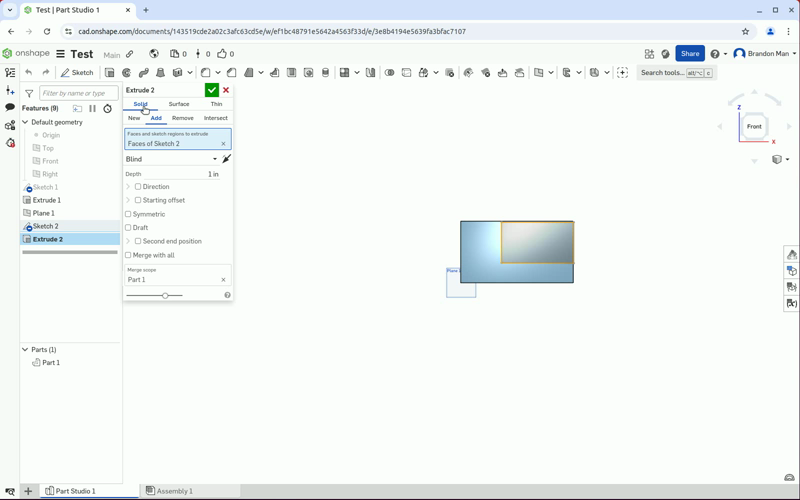
click(143, 106)
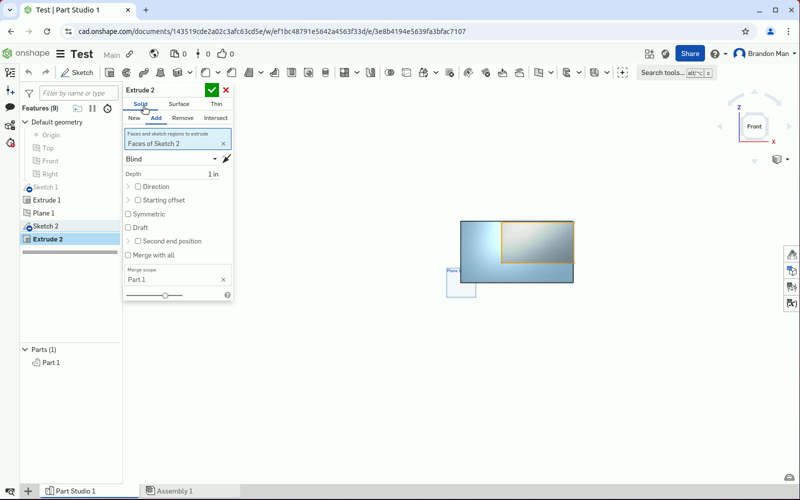
mouse_move(186, 120)
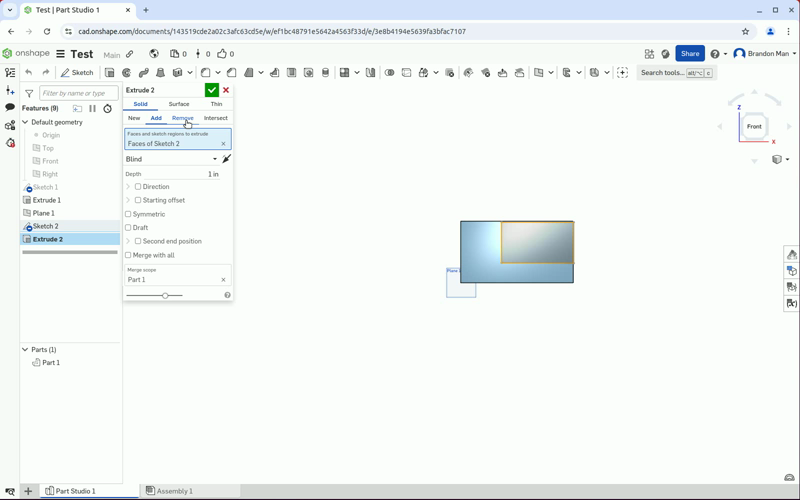
click(186, 120)
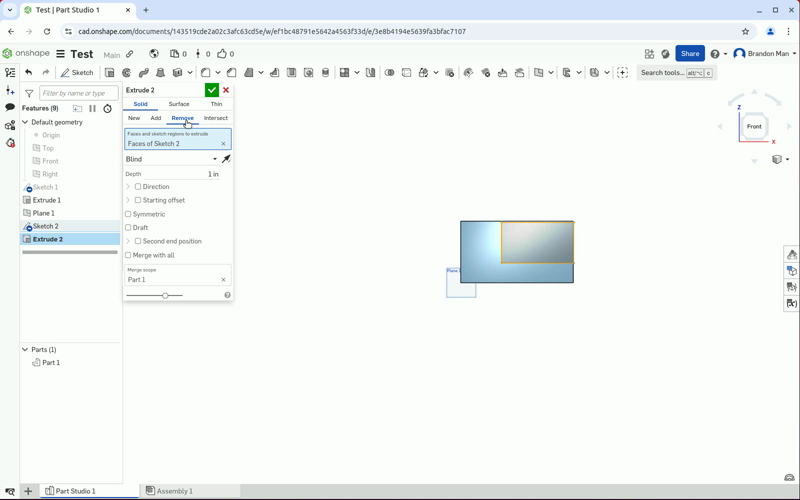
key(tab, 4)
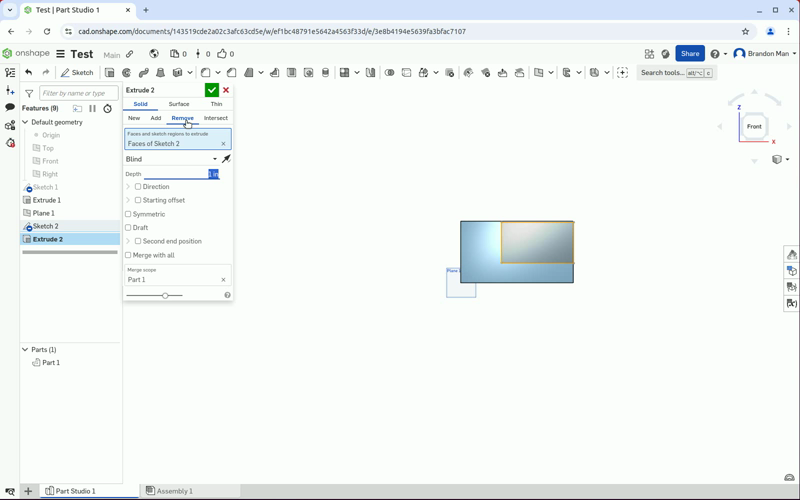
text(8.425)
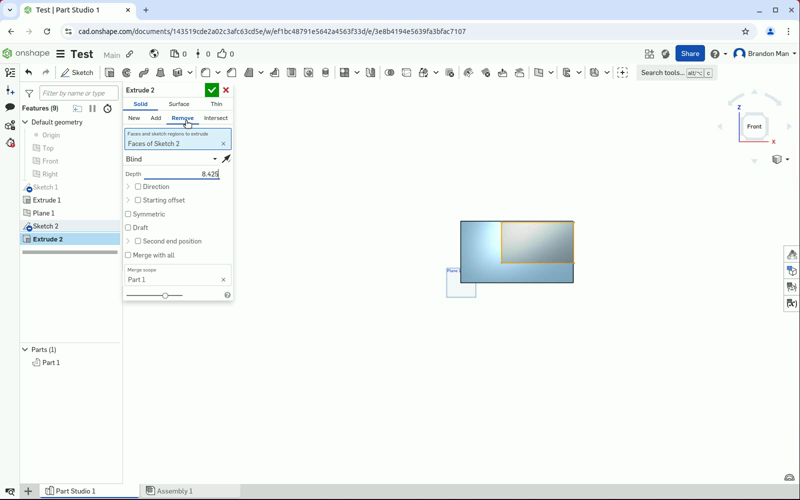
key(tab, 6)
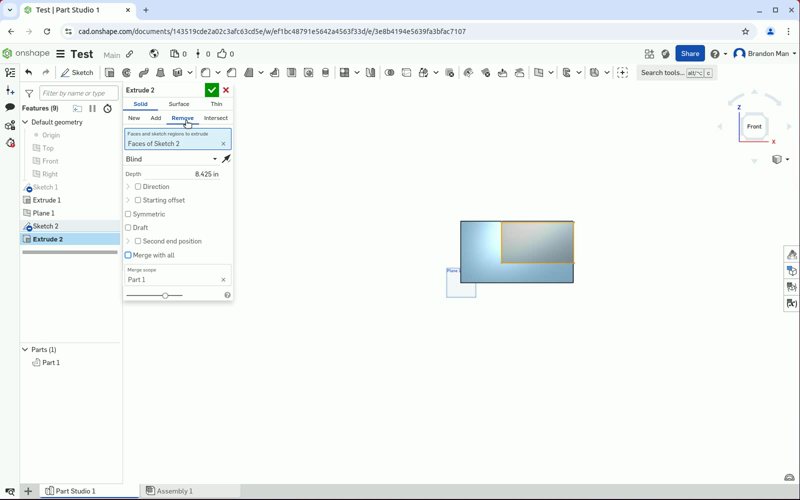
key(space)
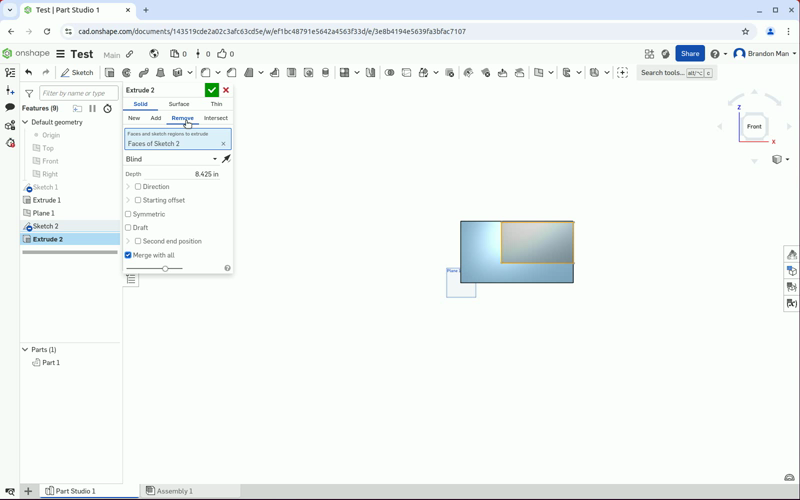
key(enter)
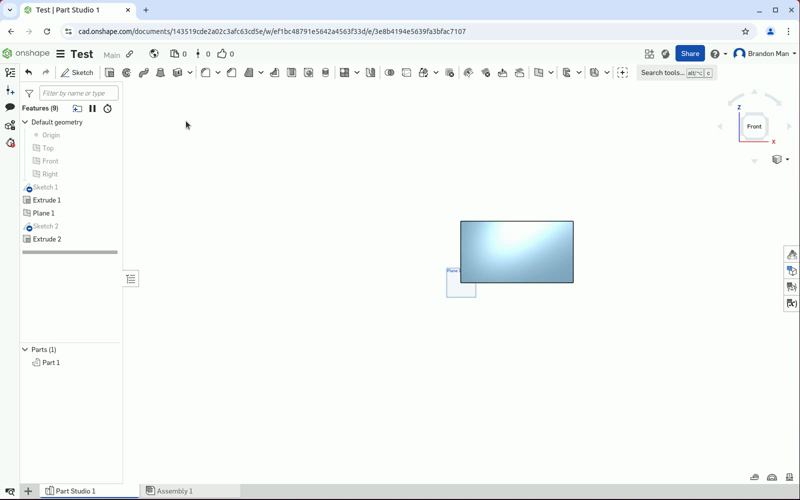
key(shift+h)
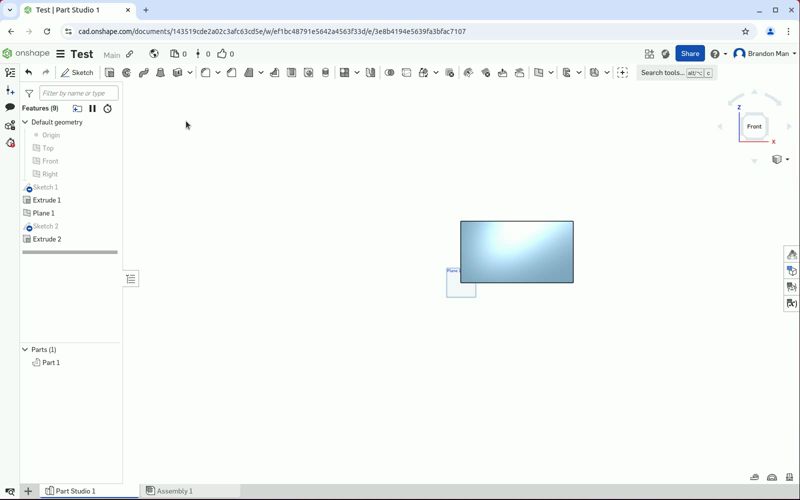
key(shift+h)
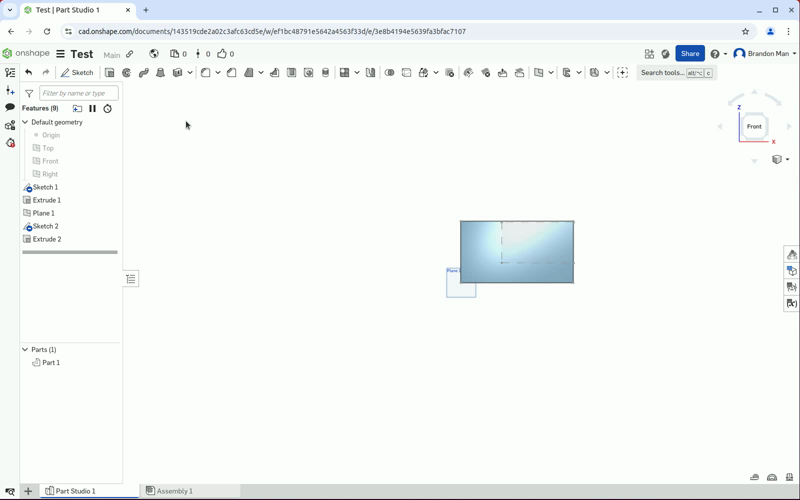
key(shift+7)
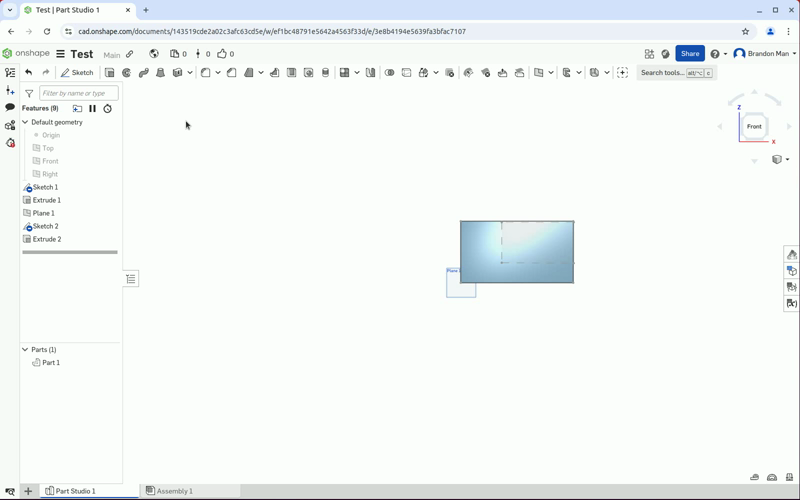
key(left, 2)
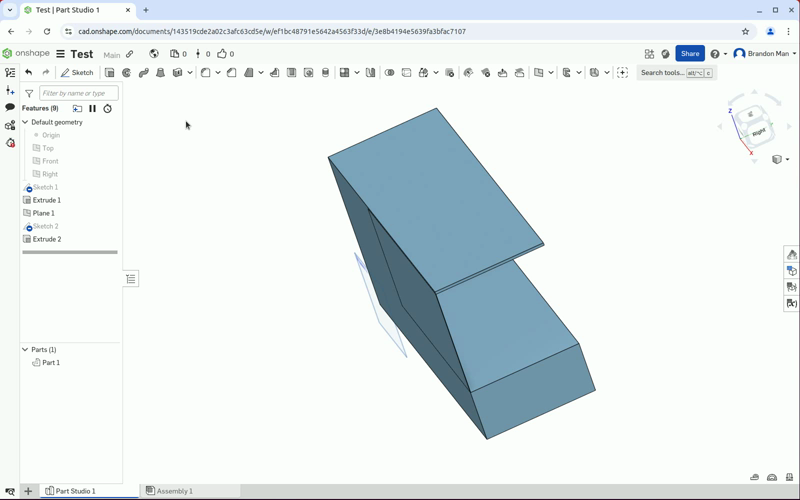
key(down, 2)
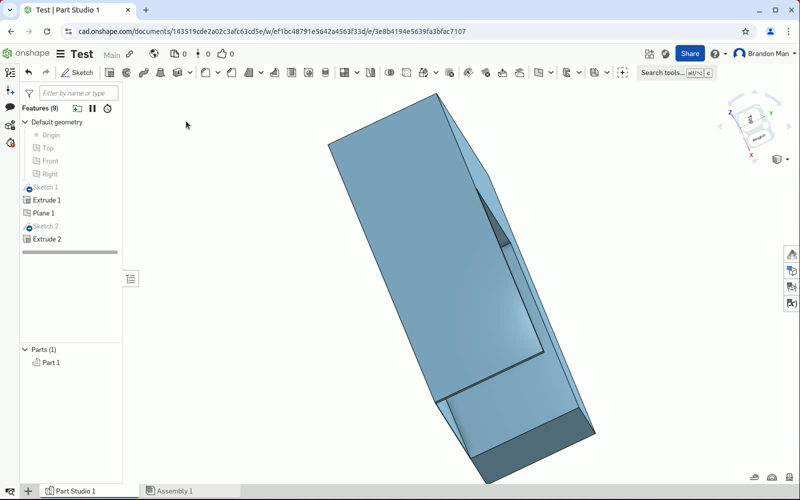
key(up, 2)
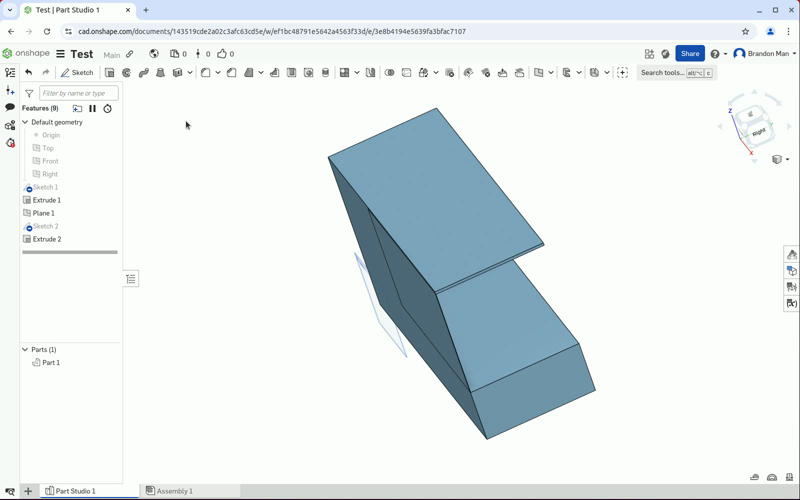
key(right, 2)
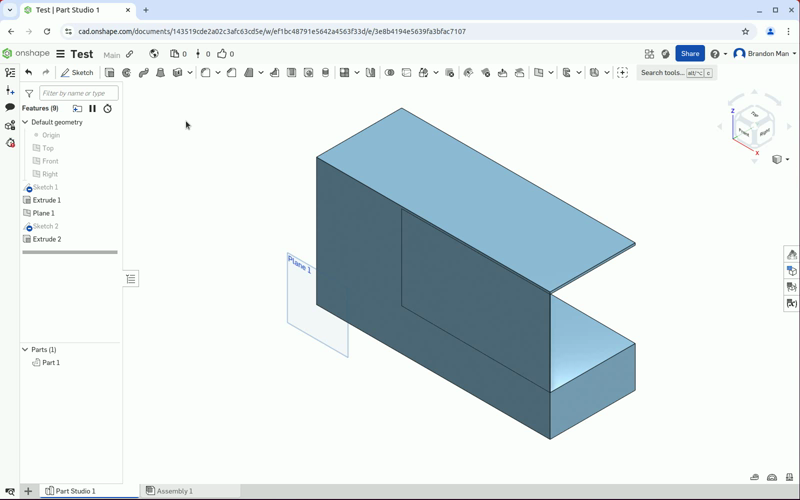
mouse_move(73, 189)
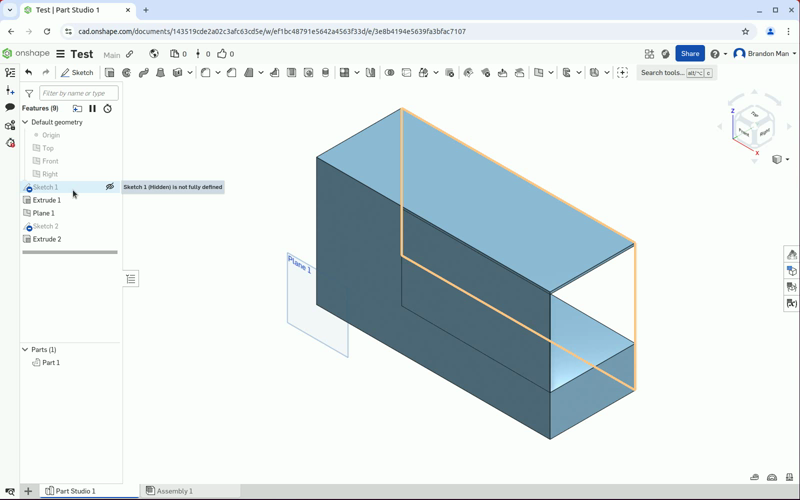
click(73, 189)